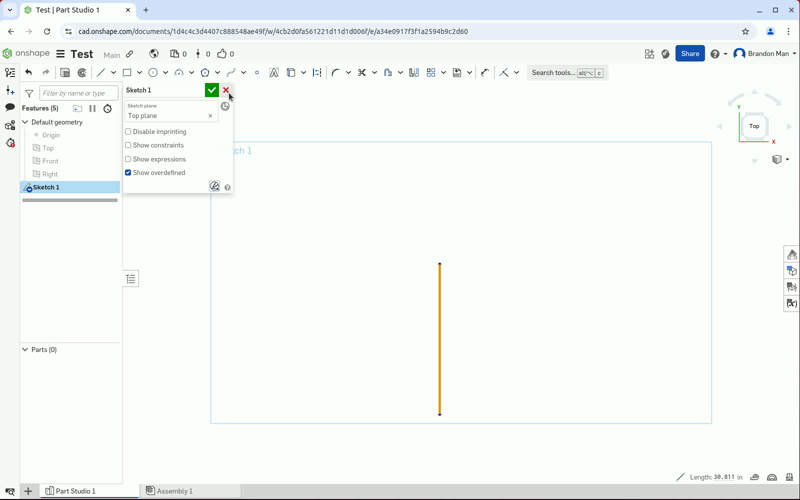
key(shift+h)
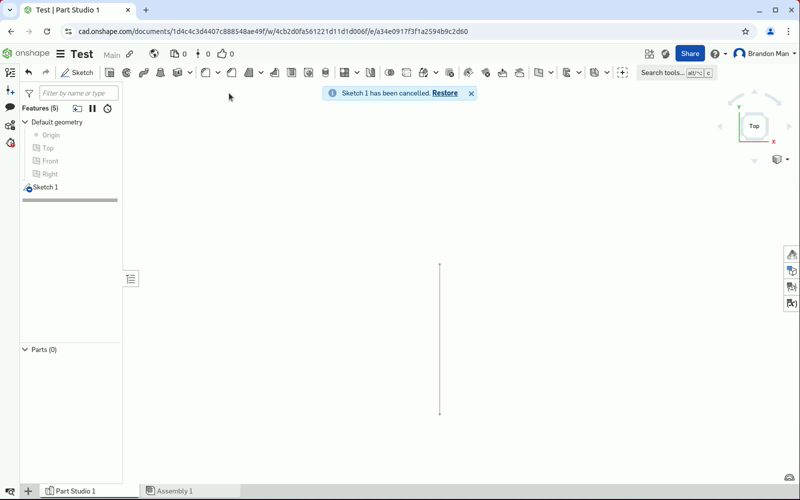
mouse_move(73, 352)
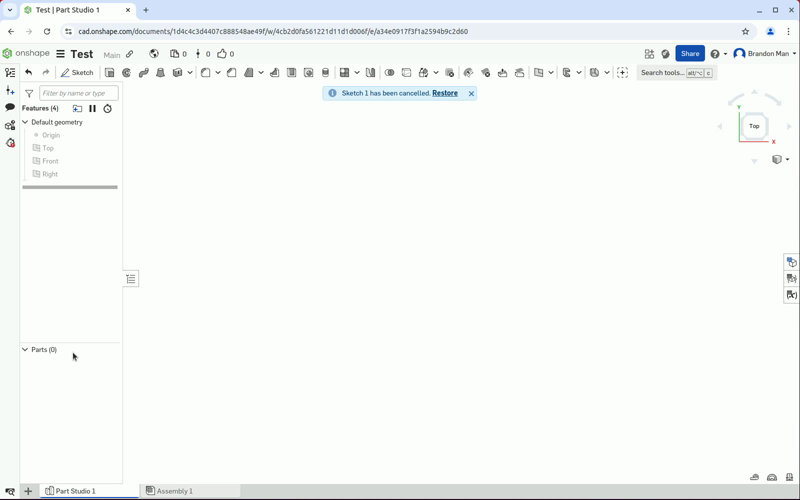
key(y)
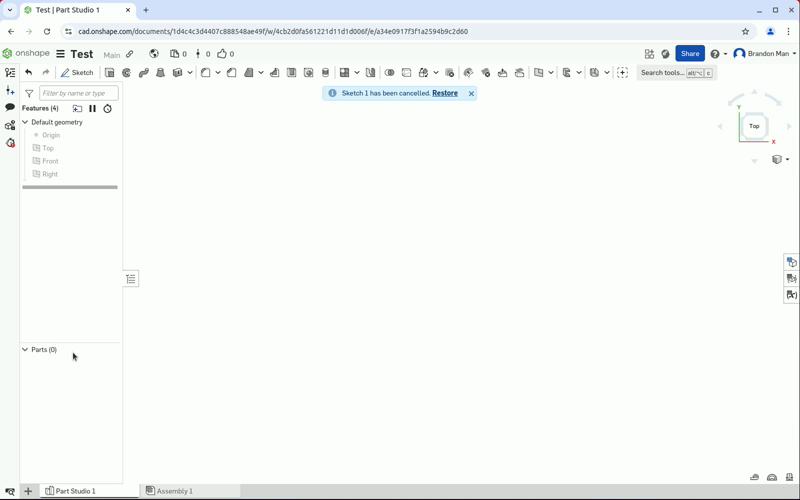
key(shift+p)
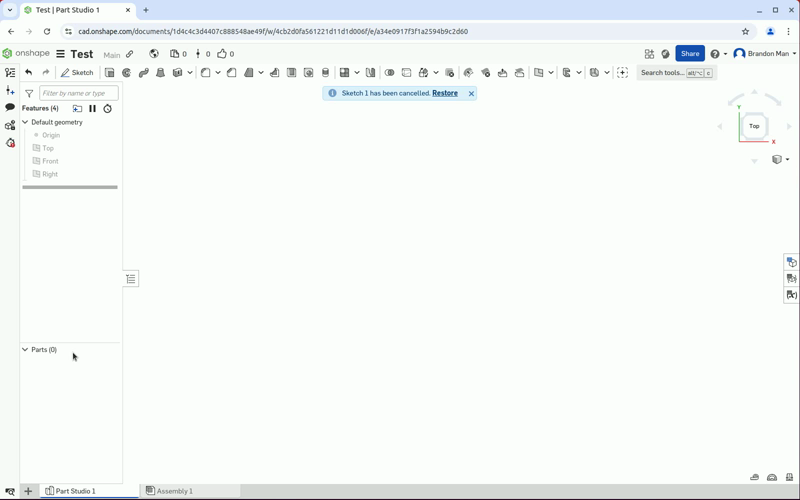
key(space)
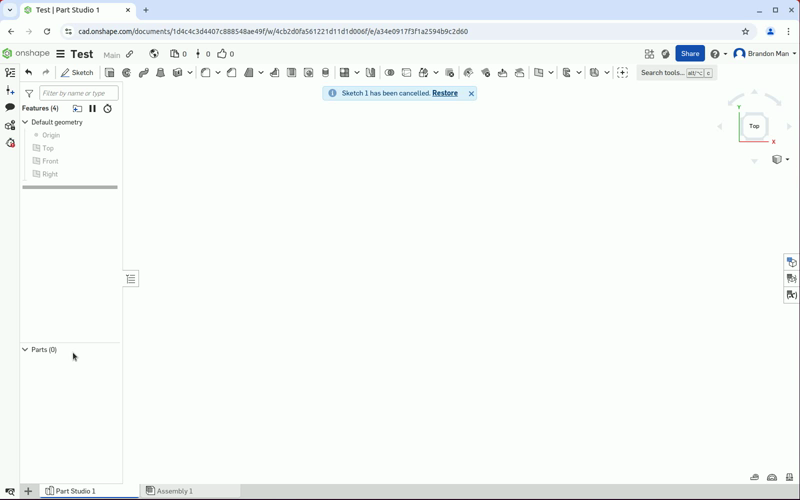
key_down(shift)
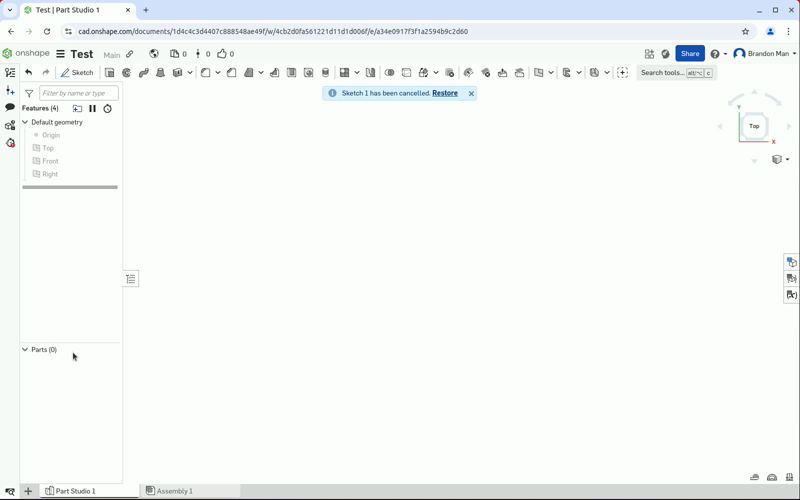
key(up)
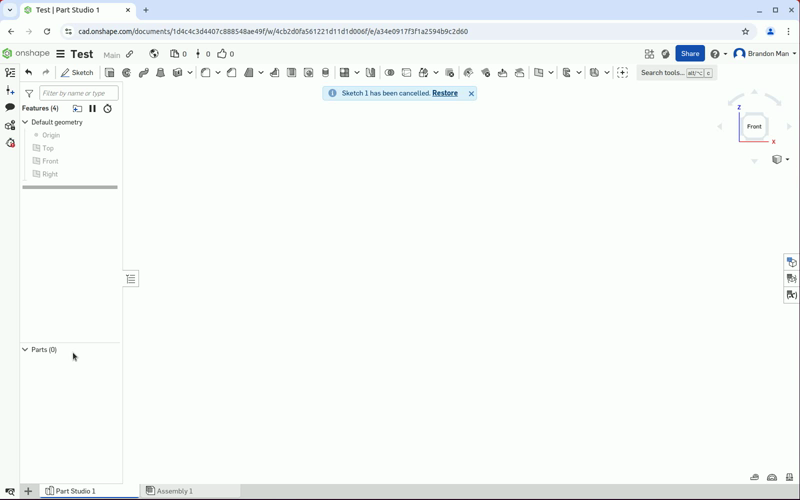
key_up(shift)
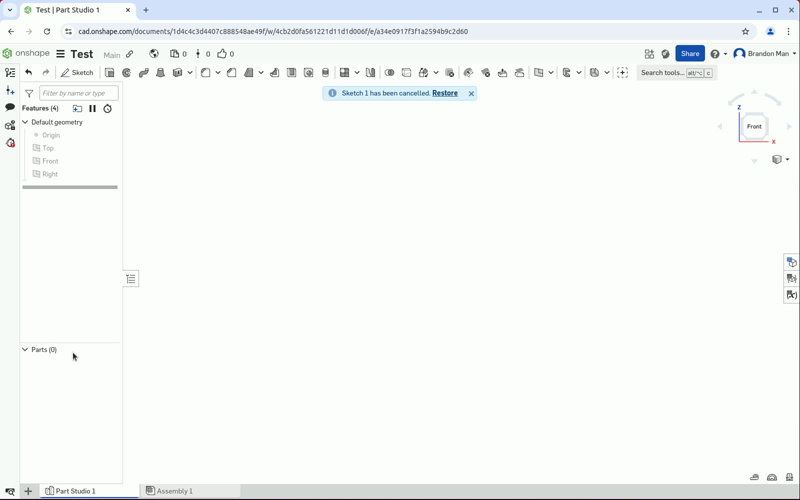
mouse_move(73, 352)
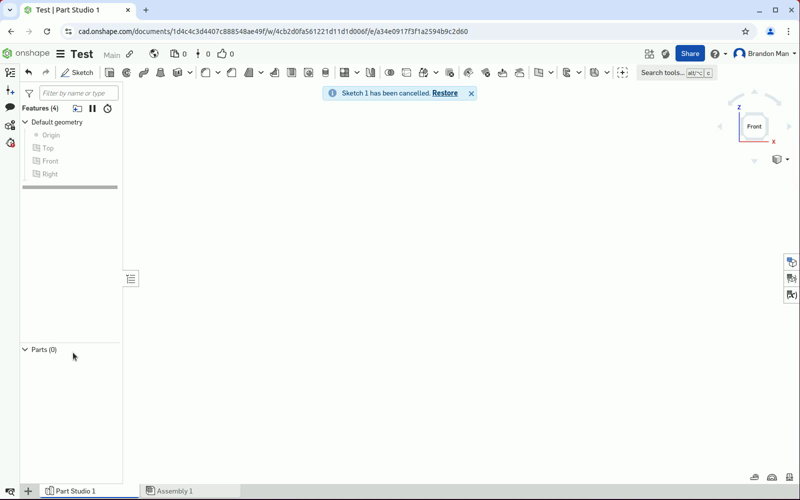
key(shift+y)
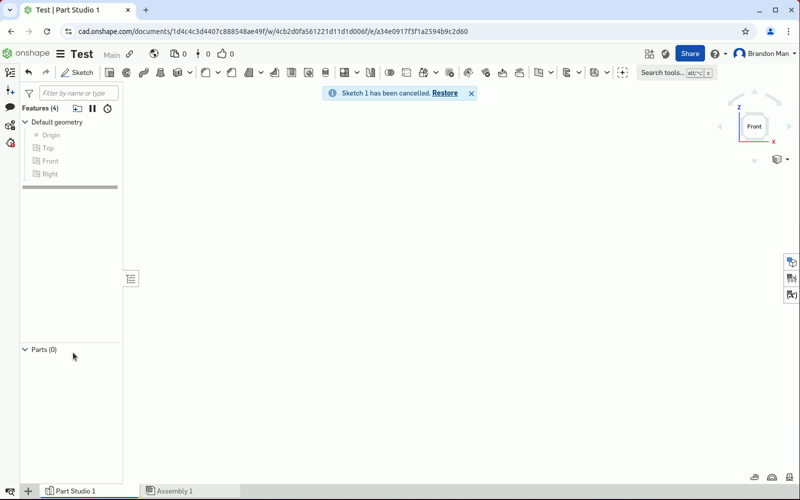
key(shift+s)
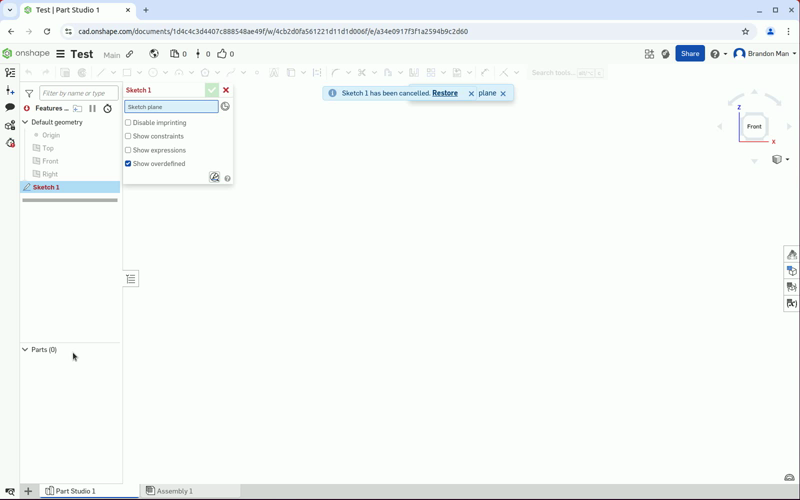
mouse_move(73, 163)
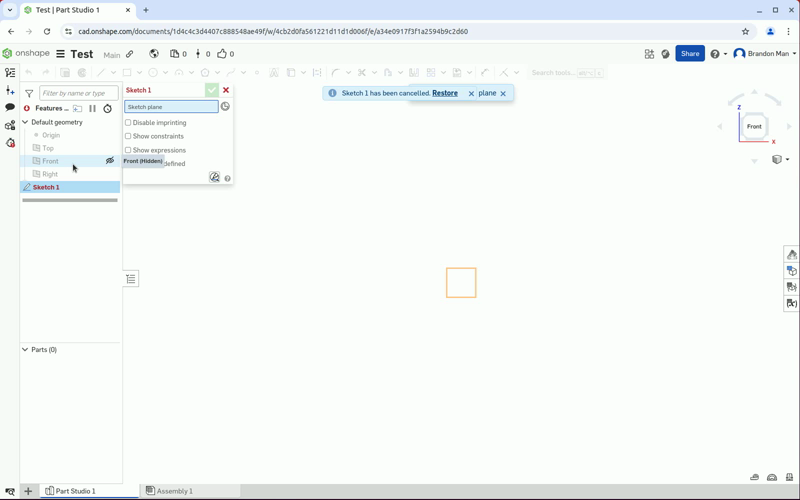
click(73, 163)
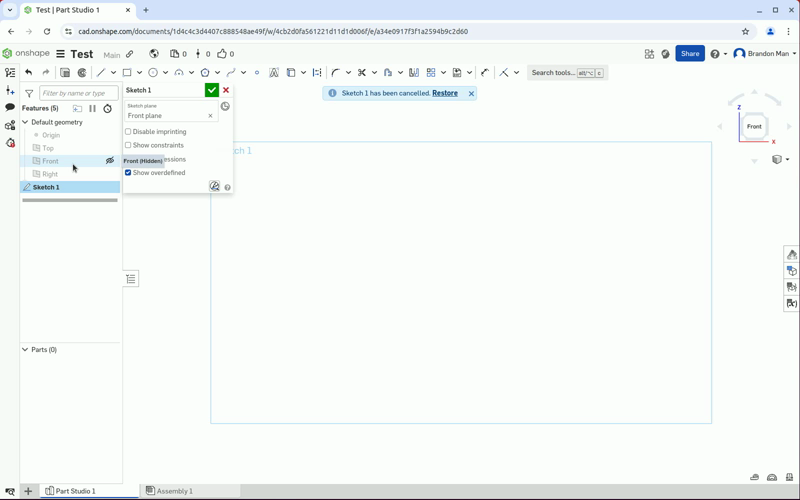
mouse_move(73, 352)
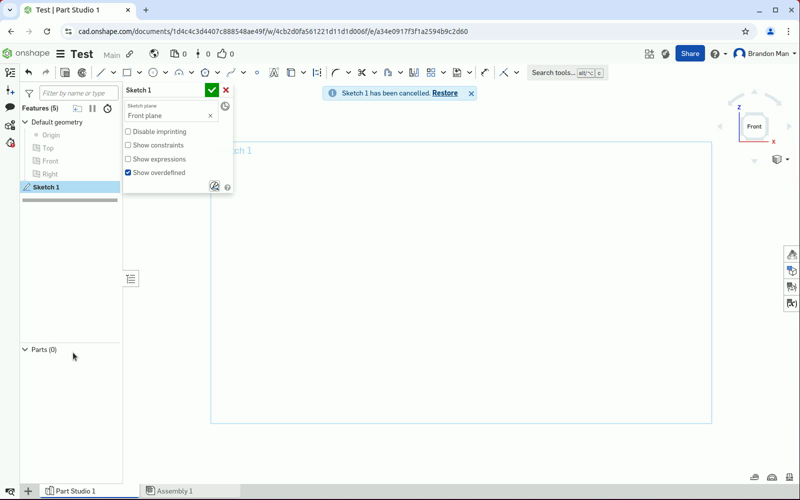
key(y)
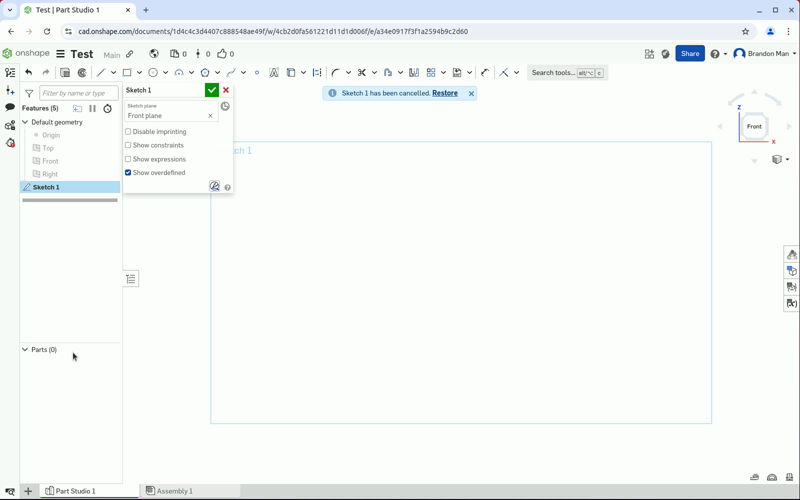
key(l)
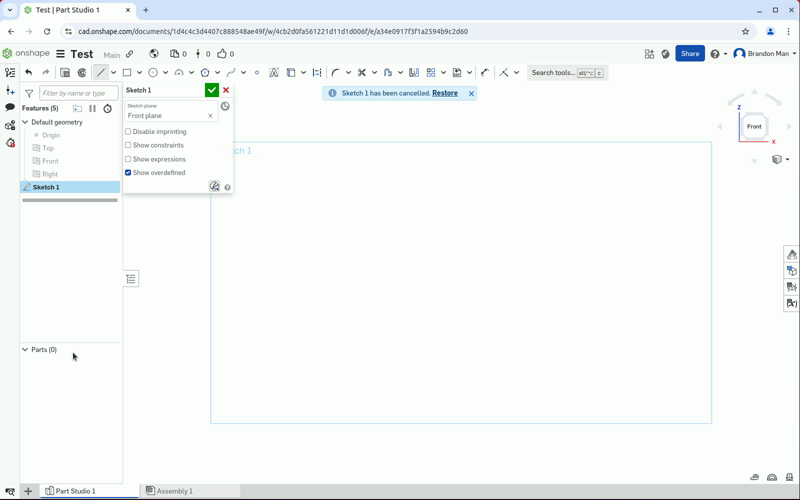
key_down(shift)
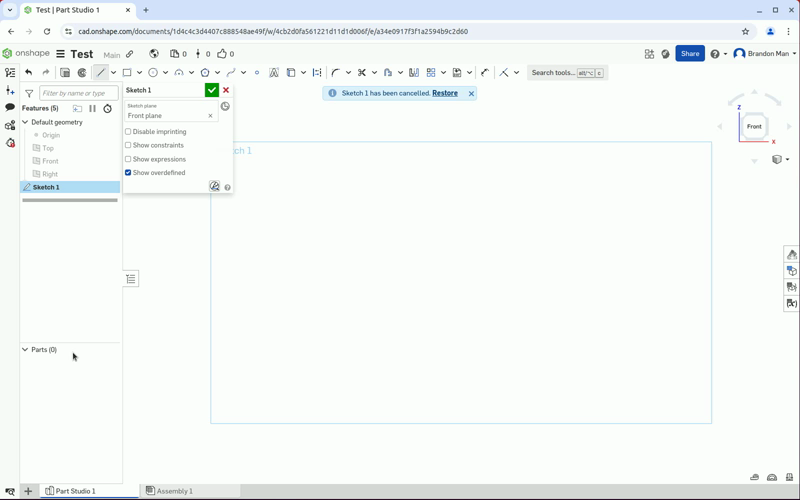
mouse_move(351, 234)
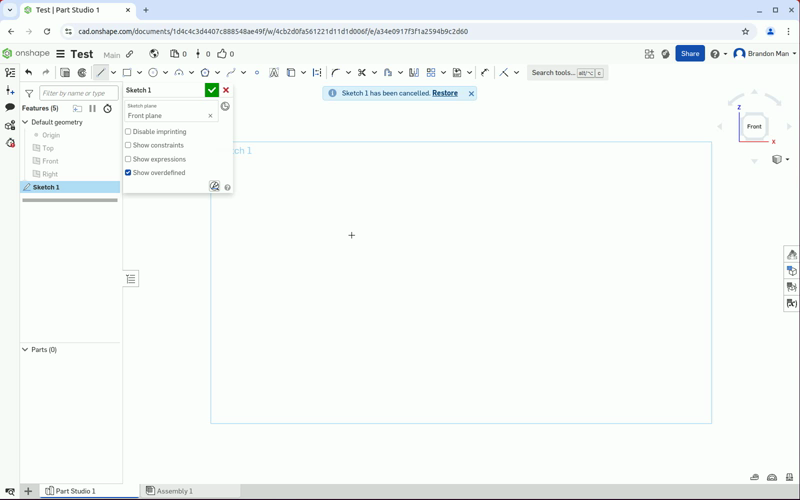
click(351, 234)
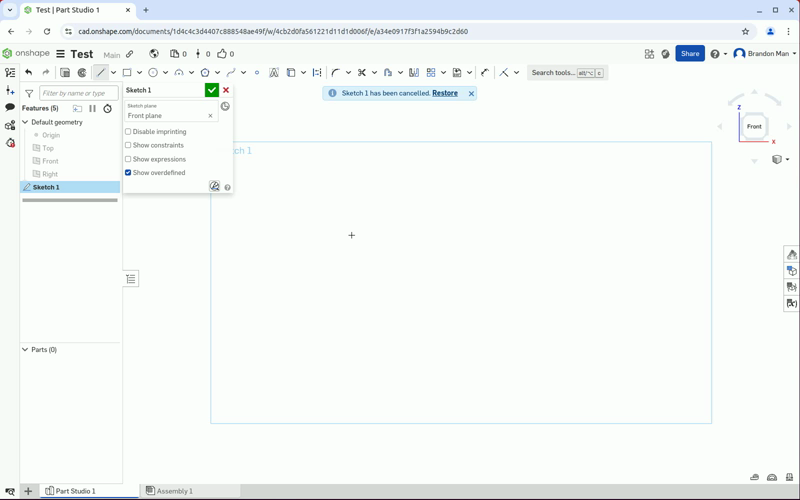
key_up(shift)
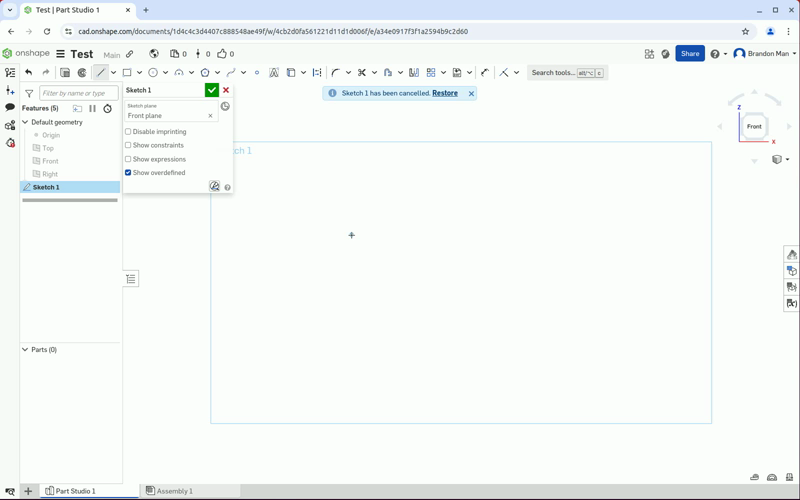
key_down(shift)
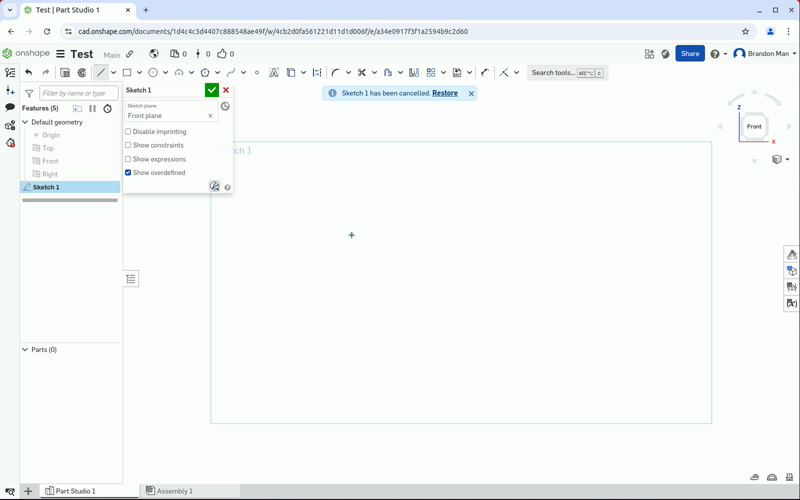
mouse_move(381, 234)
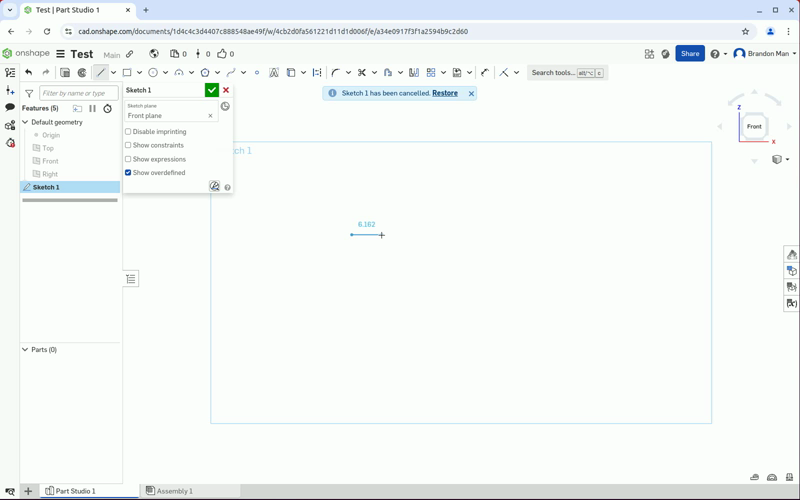
mouse_move(395, 234)
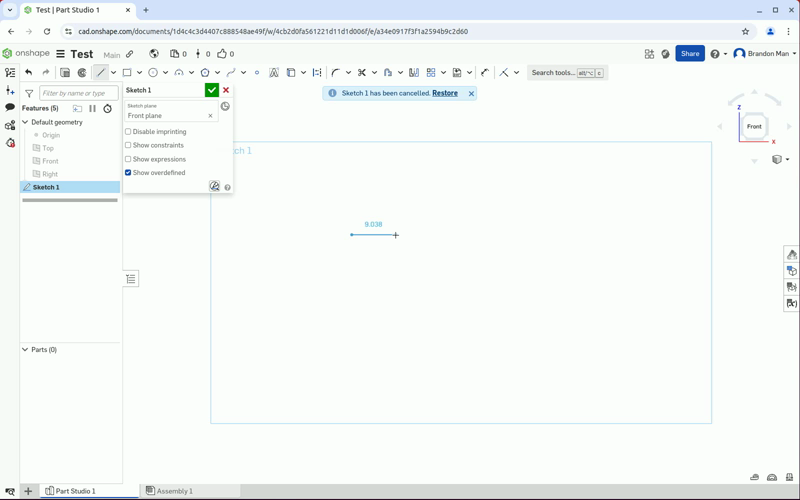
click(395, 234)
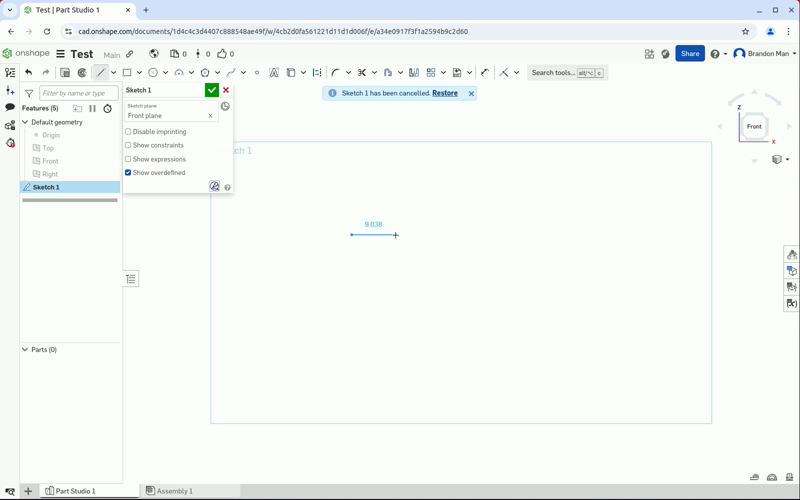
key_up(shift)
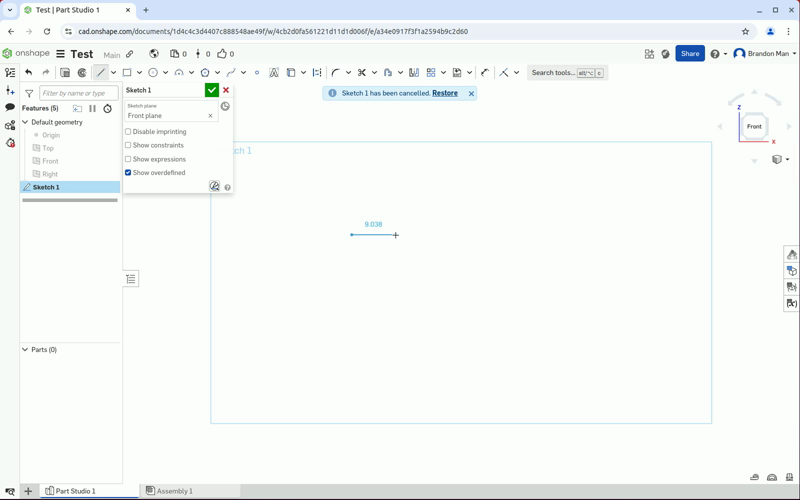
key_down(shift)
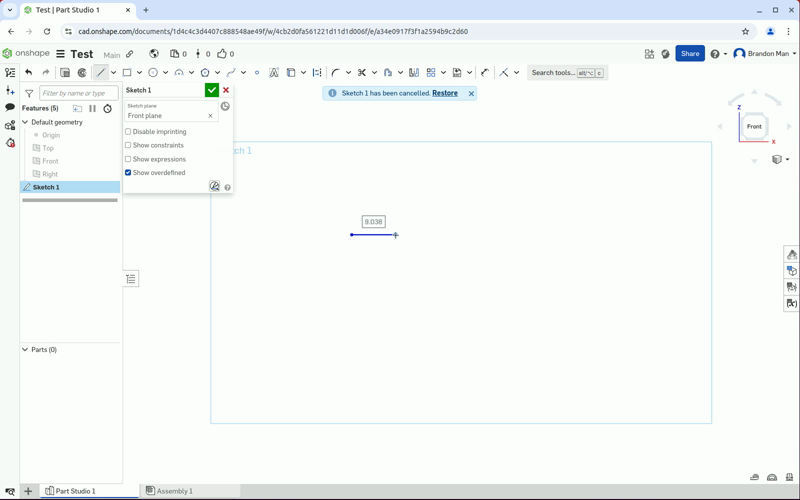
mouse_move(425, 234)
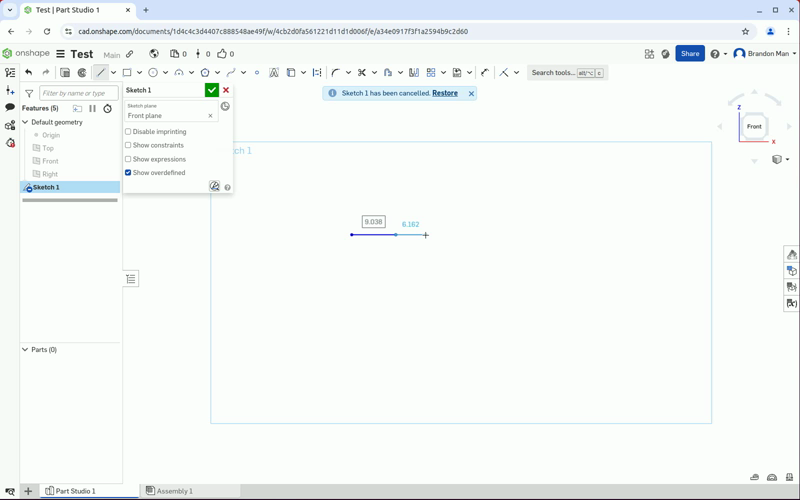
mouse_move(395, 190)
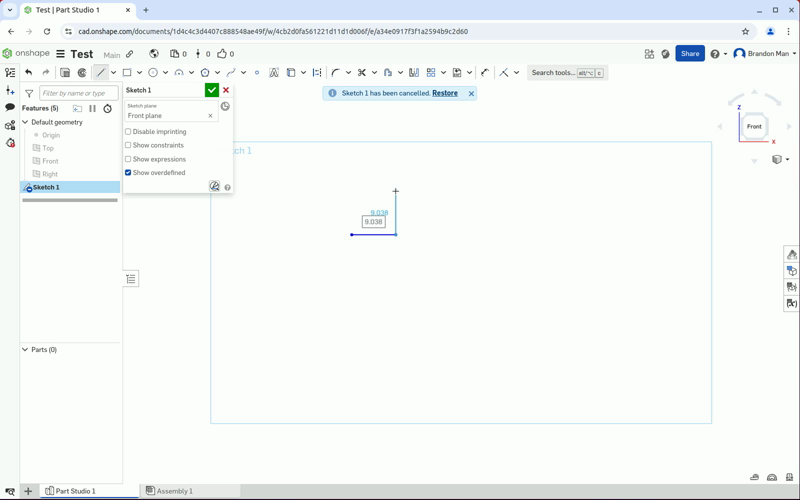
click(395, 190)
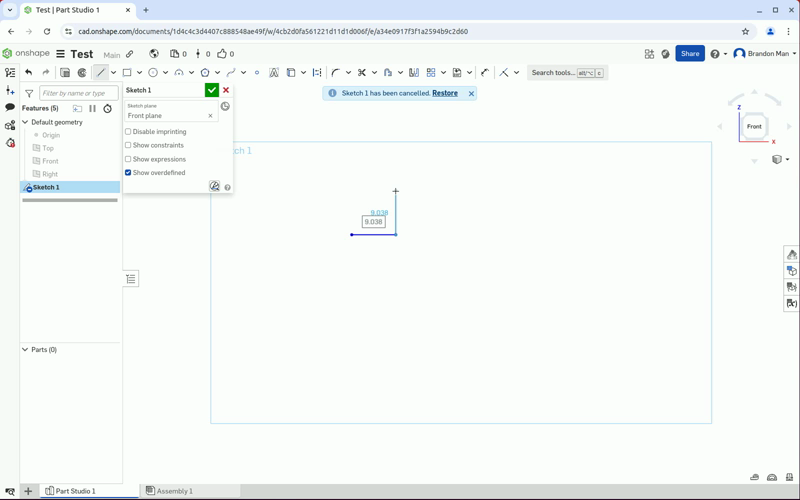
key_up(shift)
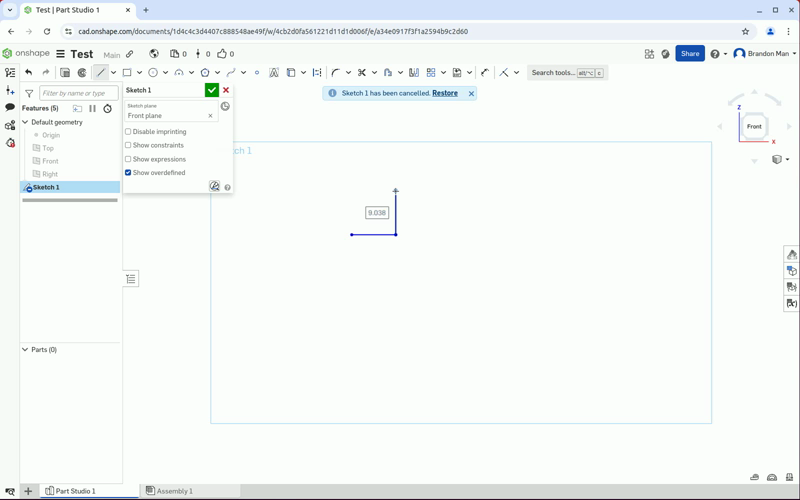
key_down(shift)
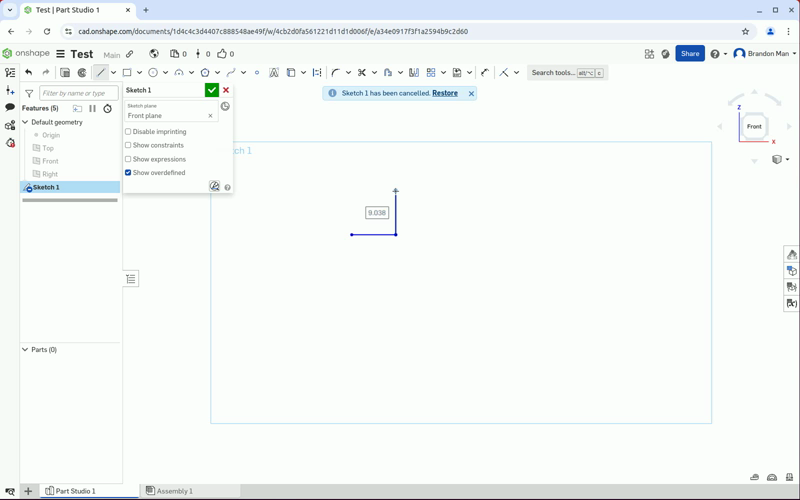
mouse_move(425, 190)
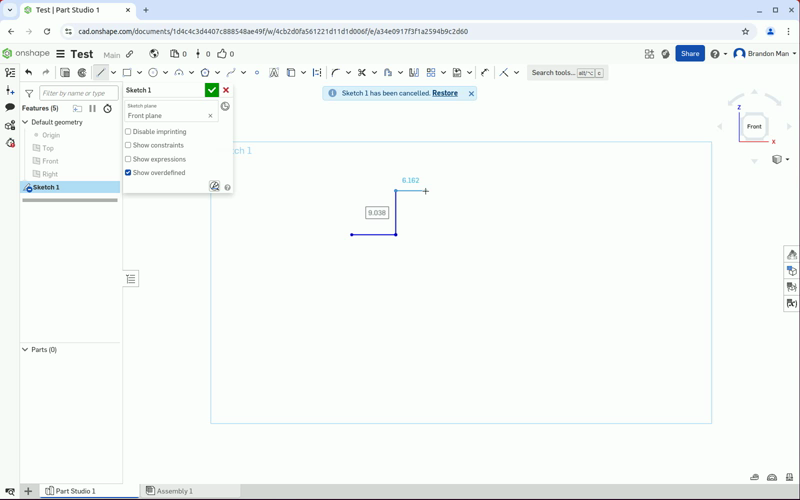
mouse_move(351, 190)
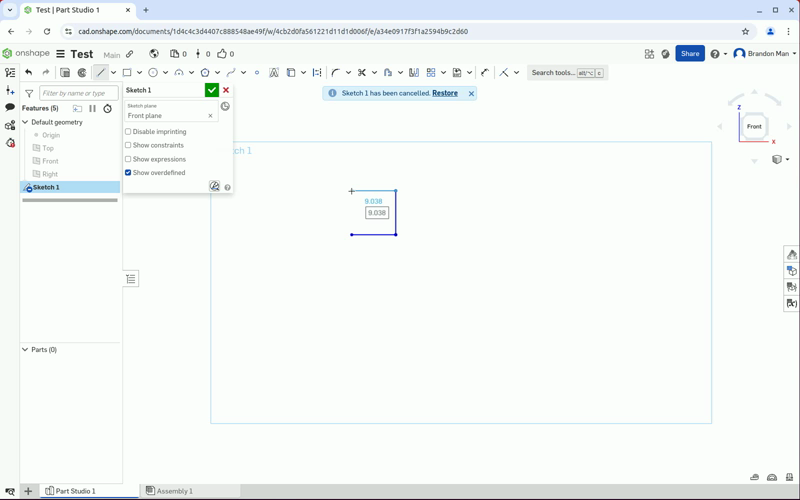
click(351, 190)
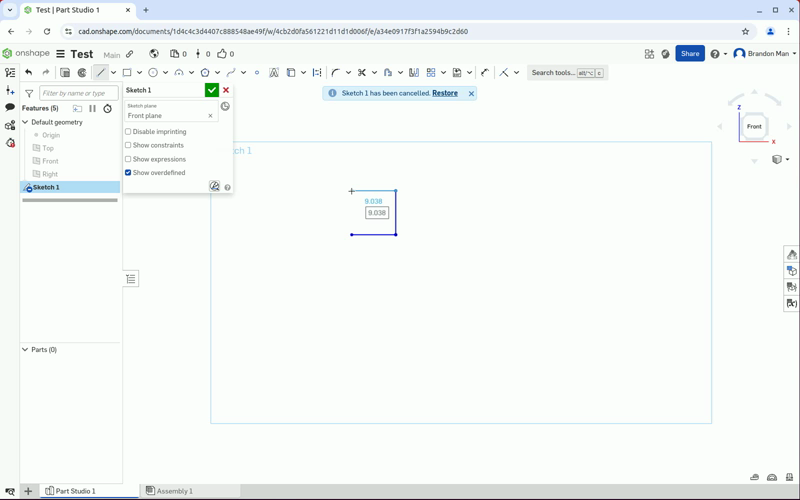
key_up(shift)
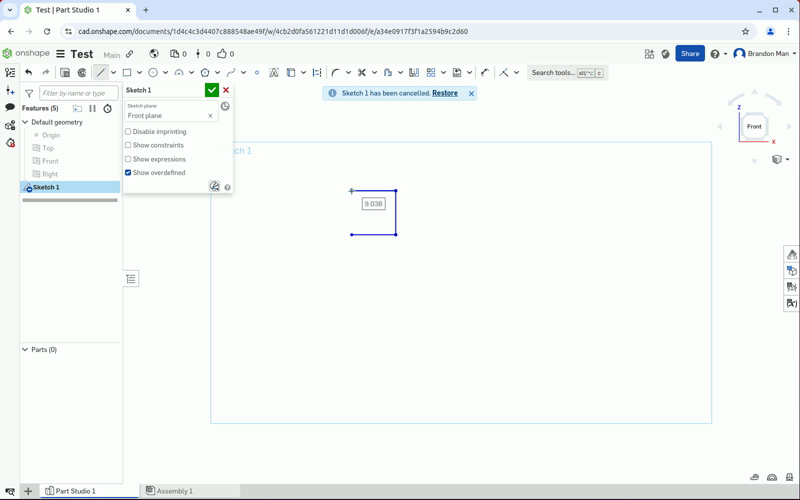
mouse_move(381, 190)
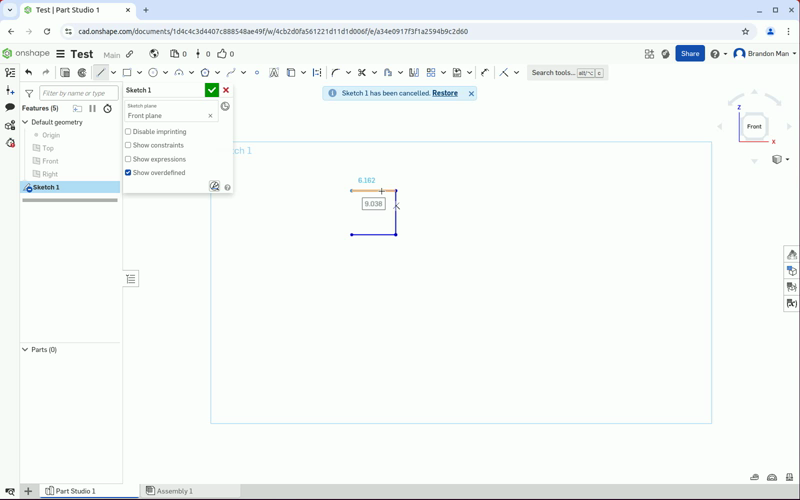
key_down(shift)
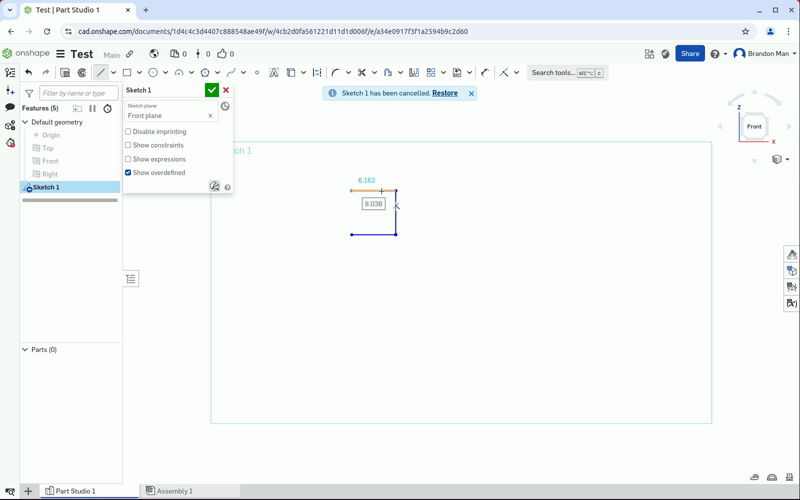
mouse_move(351, 234)
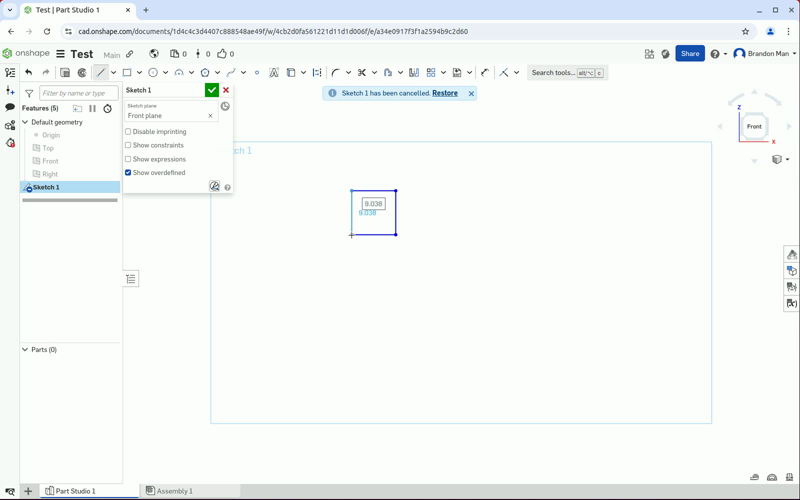
key_up(shift)
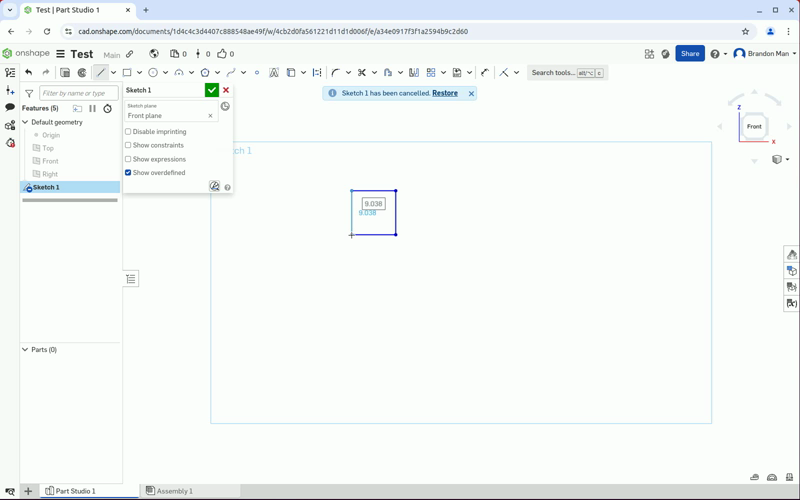
click(351, 234)
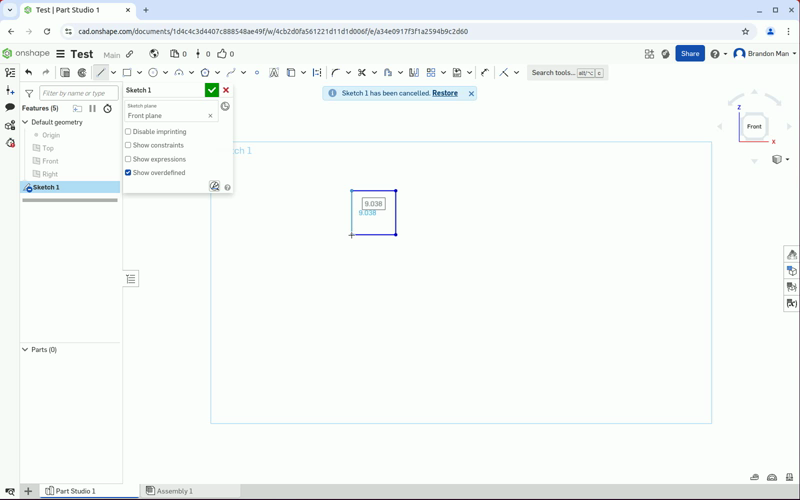
key(esc)
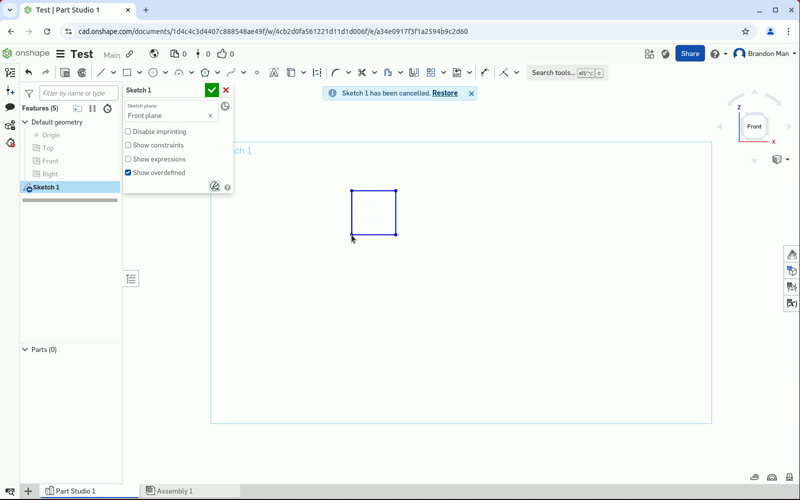
mouse_move(372, 204)
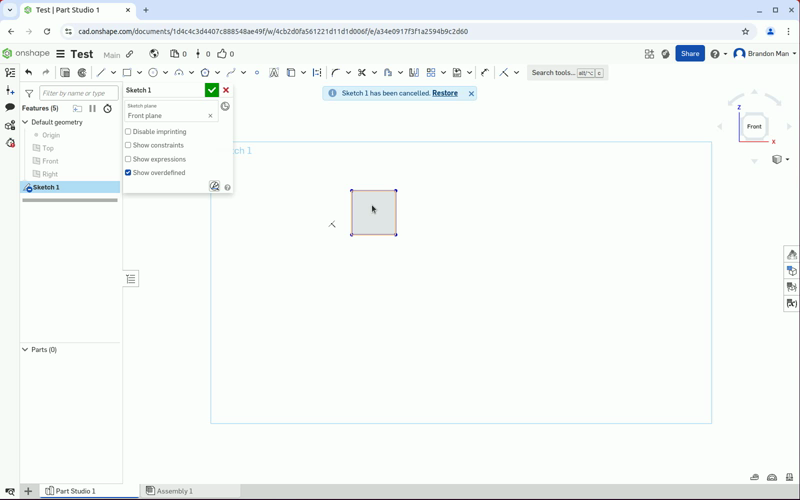
click(372, 204)
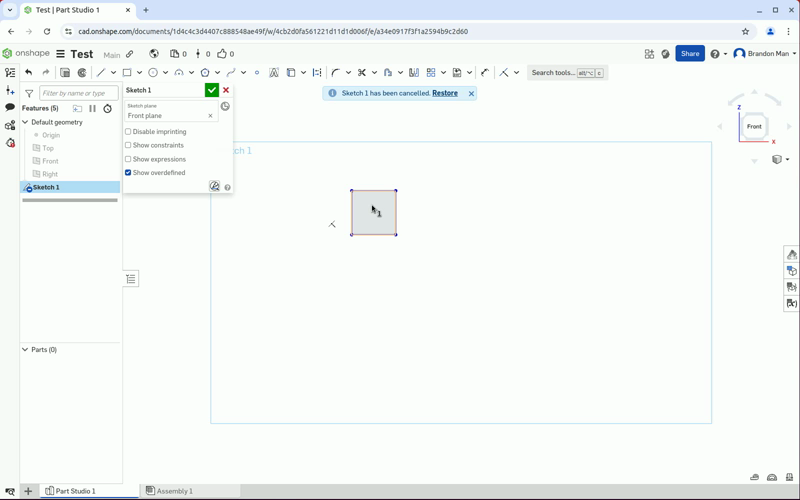
mouse_move(73, 352)
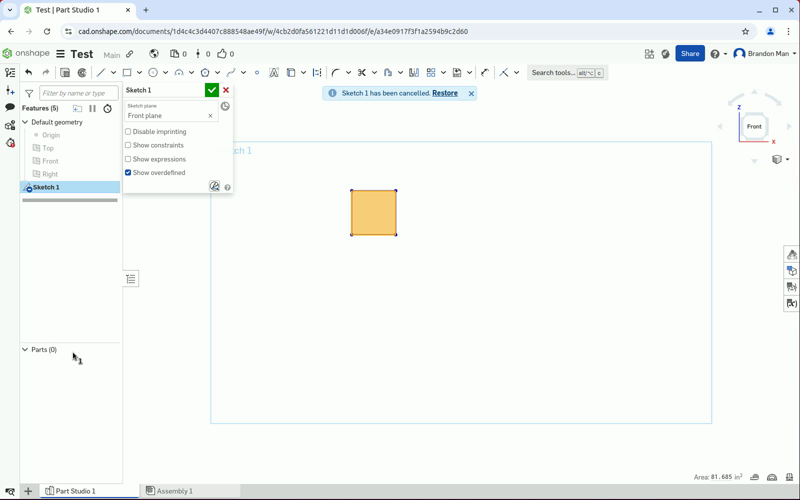
key(shift+y)
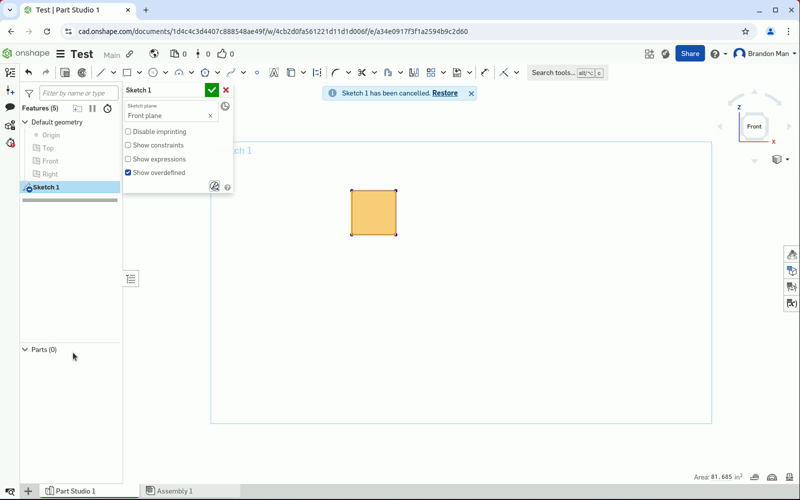
key(shift+e)
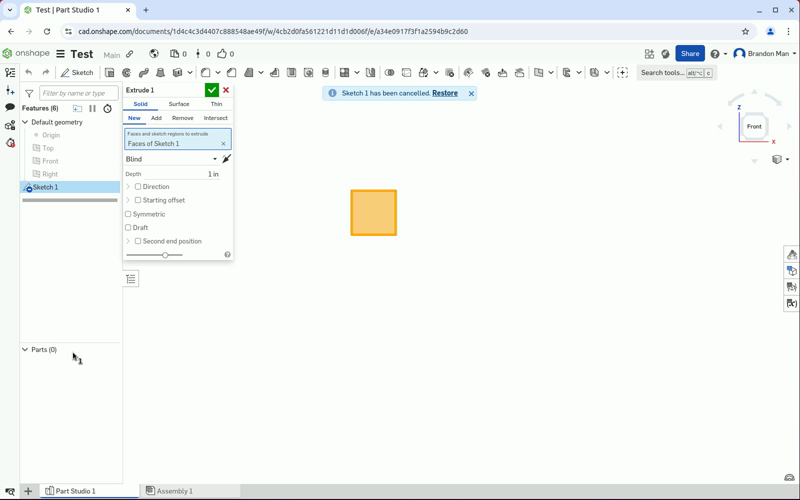
mouse_move(143, 106)
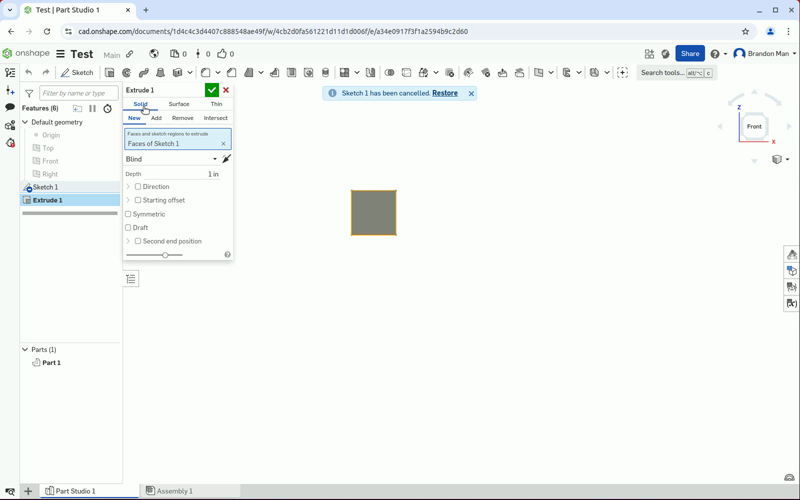
click(143, 106)
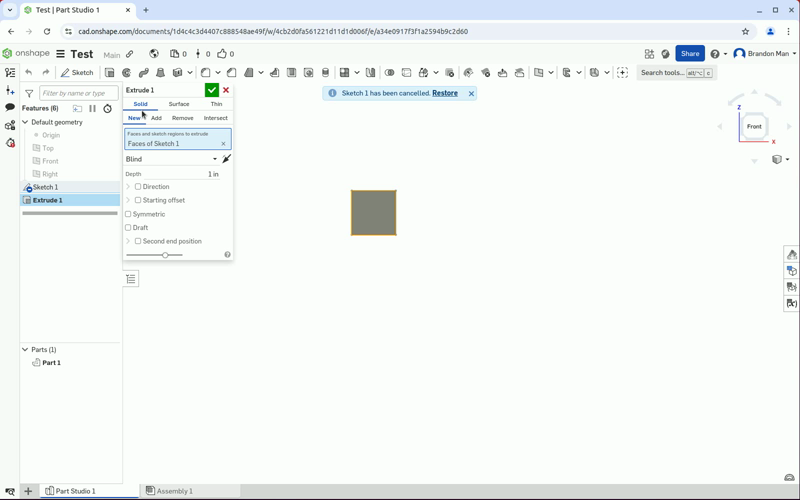
mouse_move(137, 120)
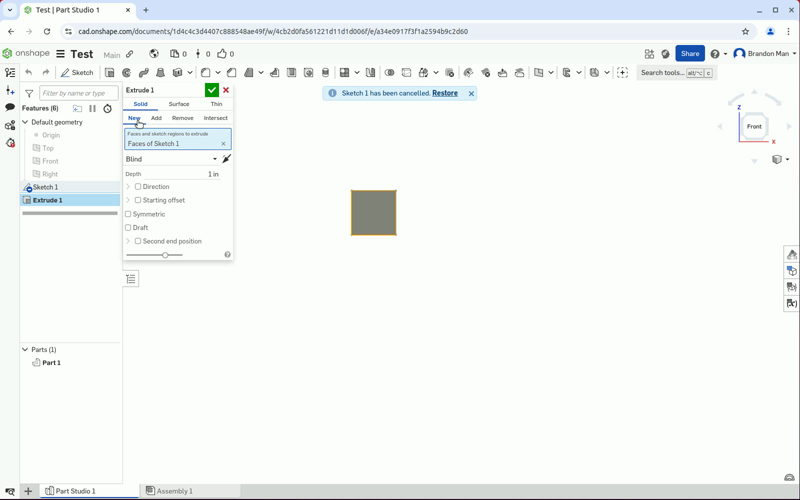
click(137, 120)
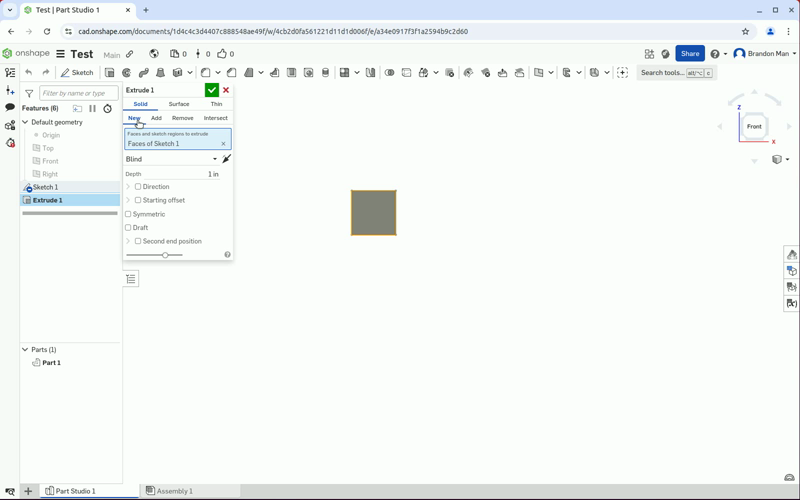
key(tab, 4)
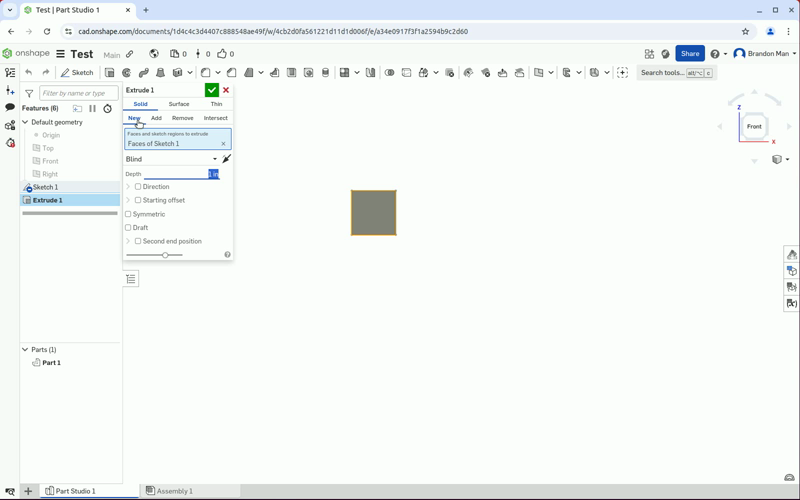
text(8.906)
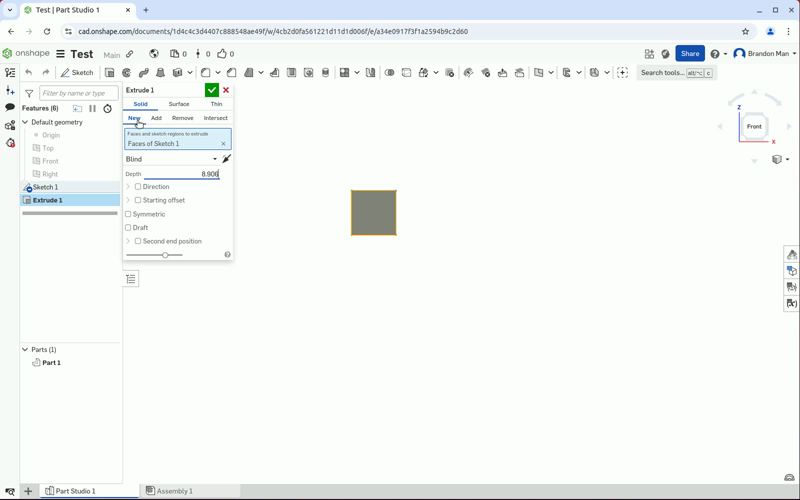
key(enter)
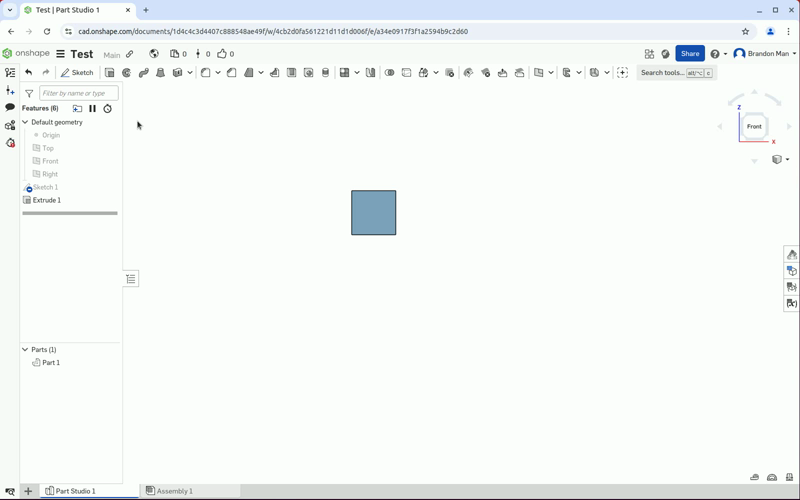
key(shift+h)
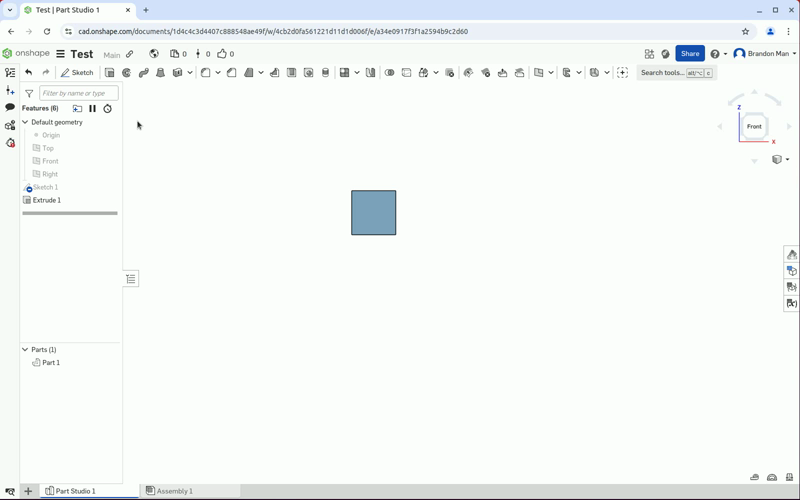
key(shift+h)
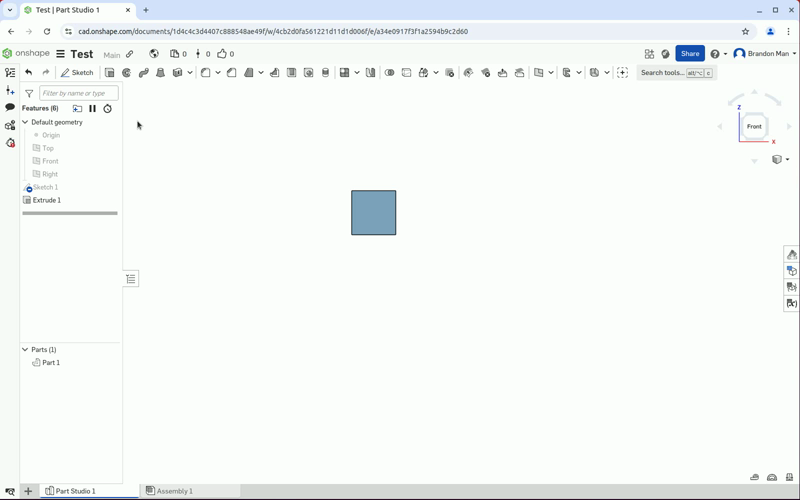
mouse_move(73, 189)
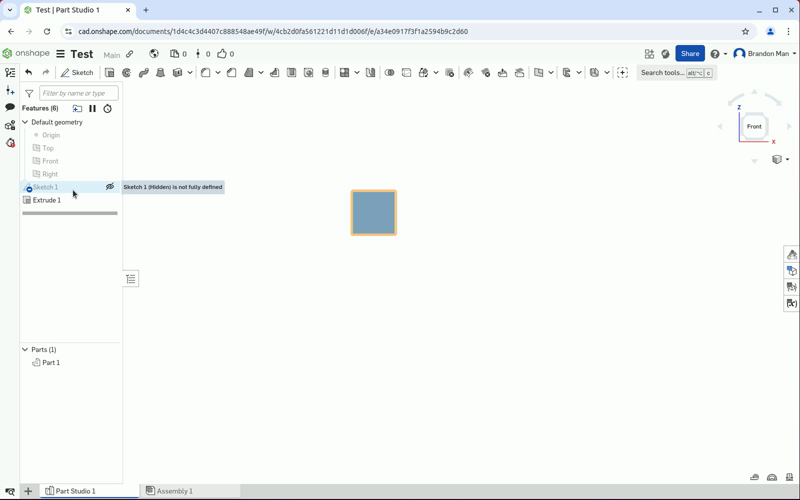
click(73, 189)
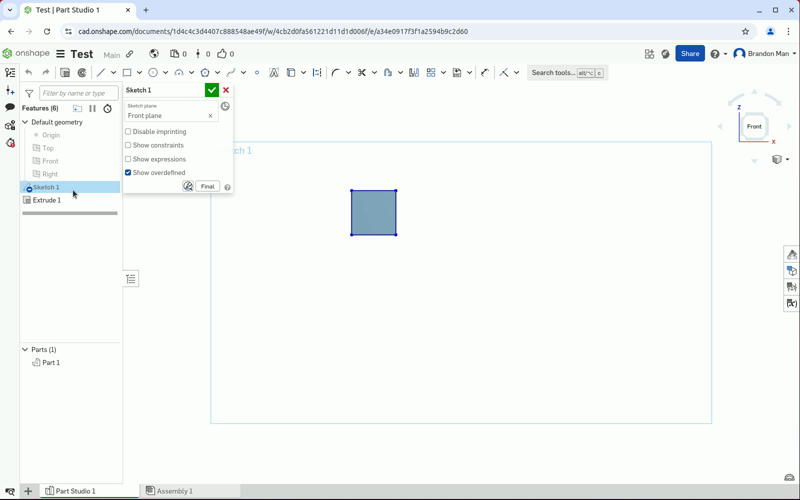
mouse_move(229, 92)
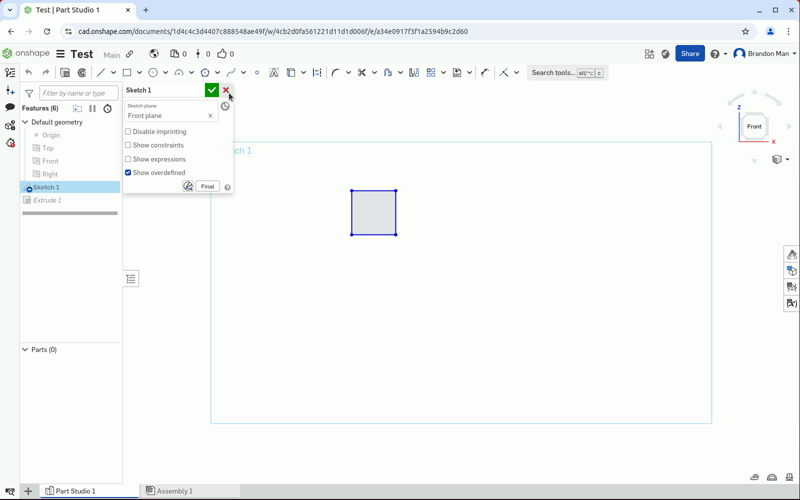
click(229, 92)
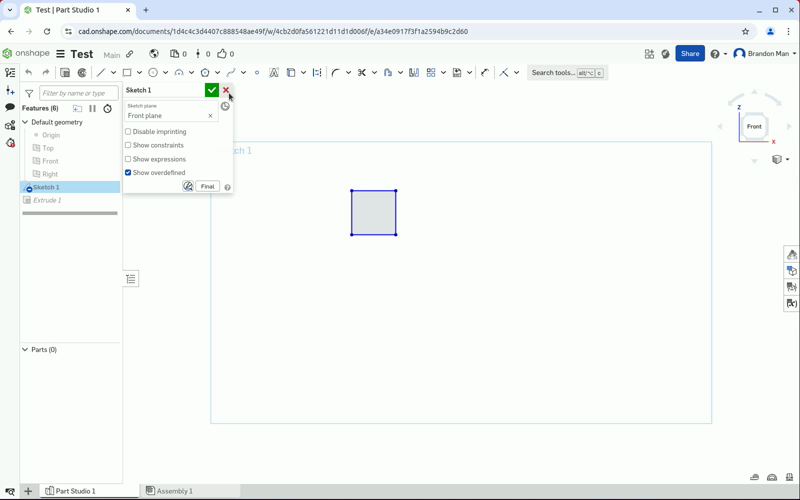
key(shift+s)
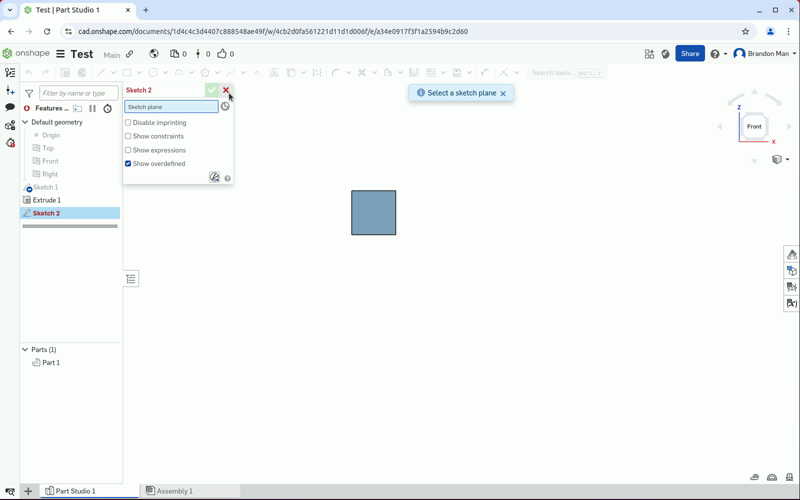
mouse_move(73, 163)
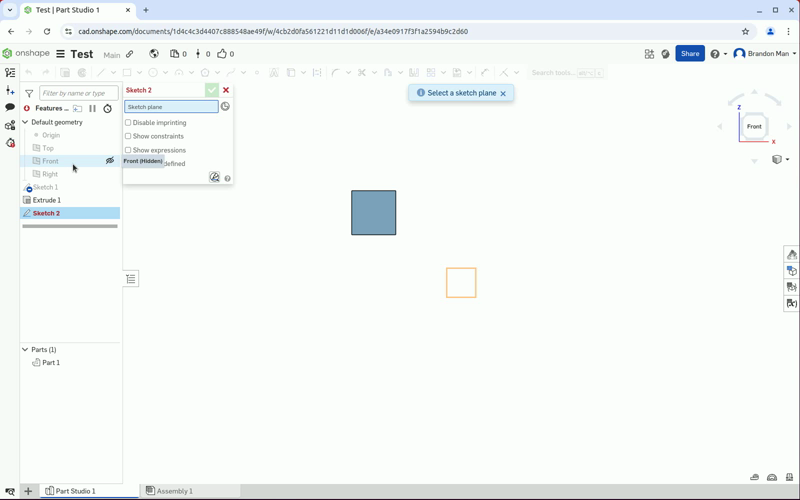
click(73, 163)
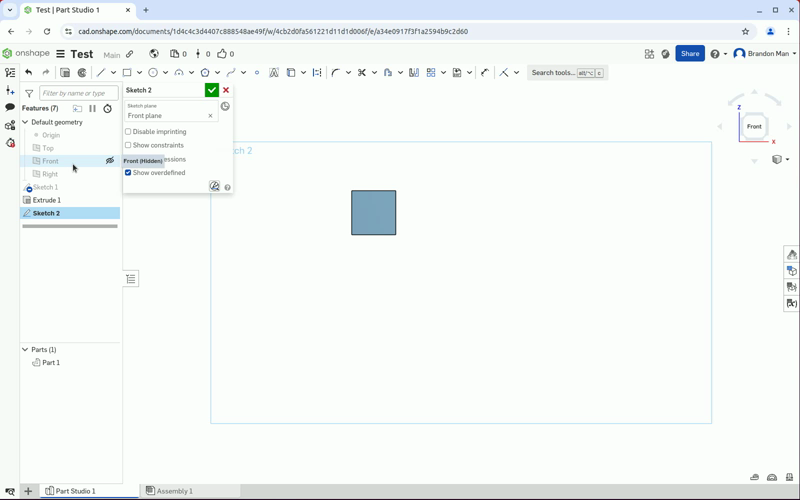
mouse_move(73, 352)
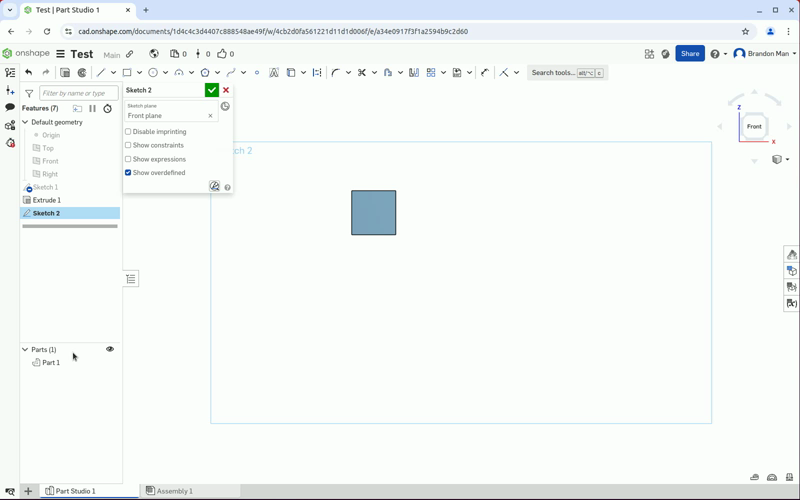
key(y)
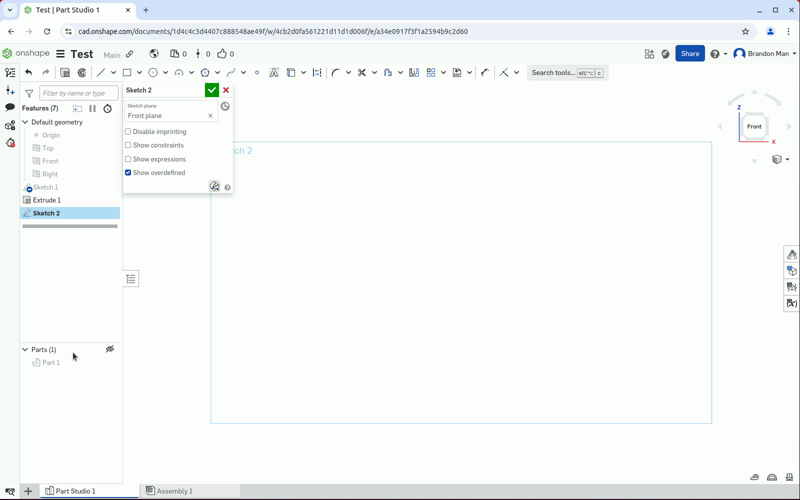
key(l)
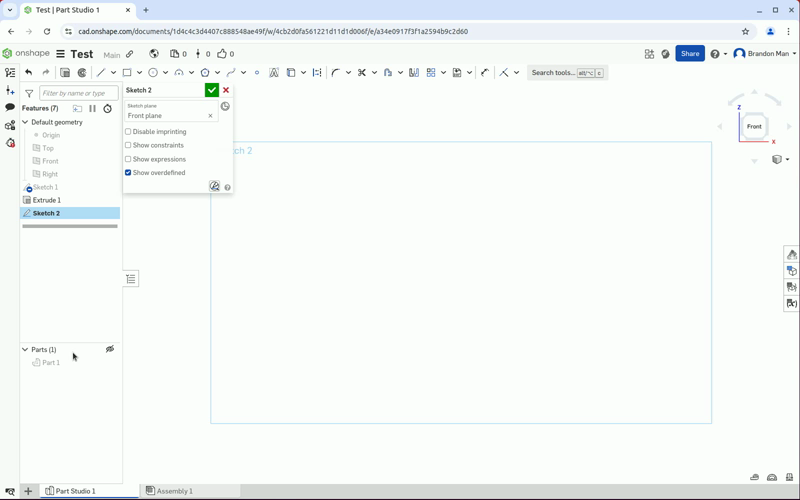
key_down(shift)
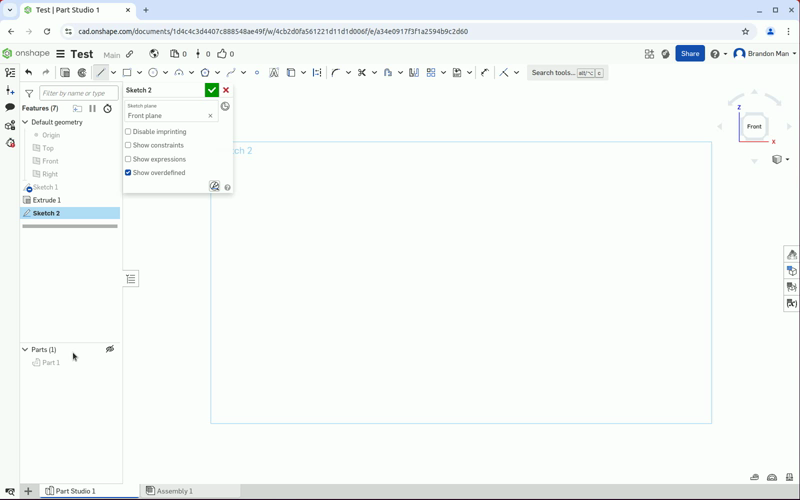
mouse_move(484, 239)
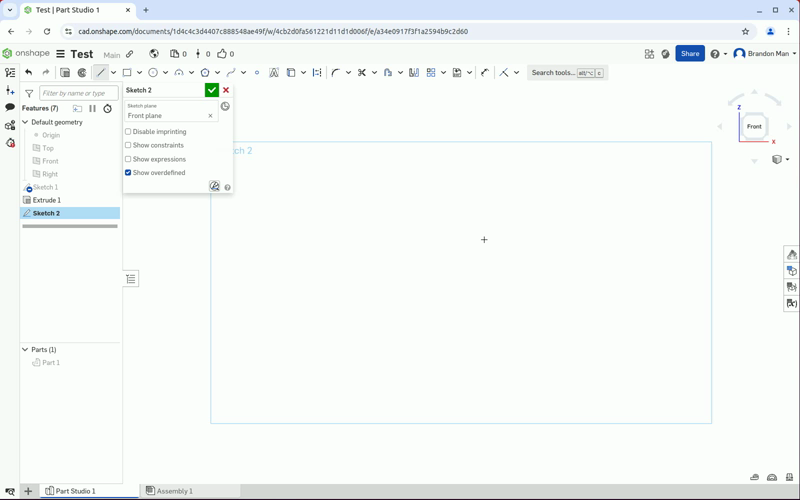
click(484, 239)
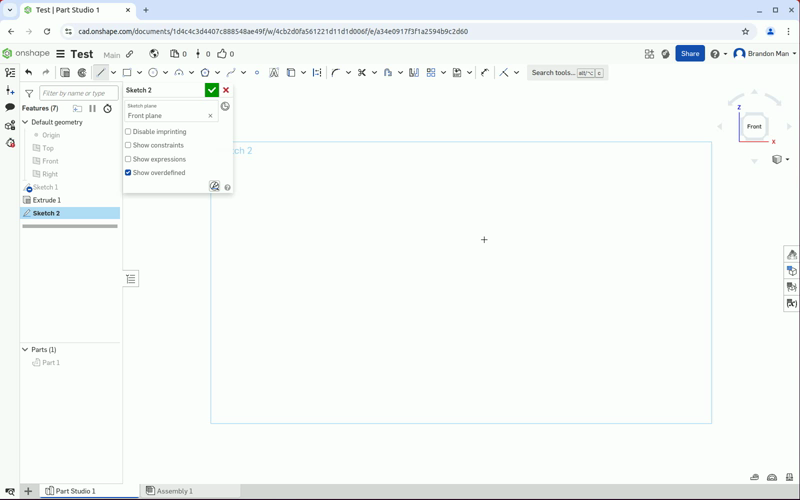
key_up(shift)
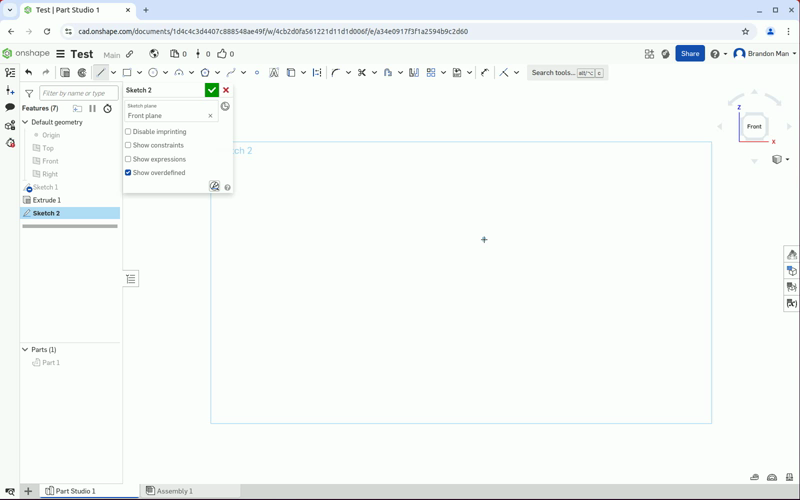
key_down(shift)
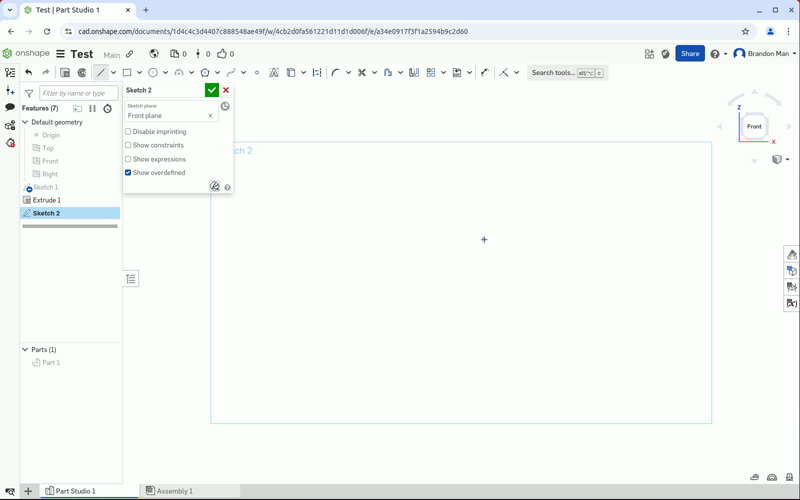
mouse_move(514, 239)
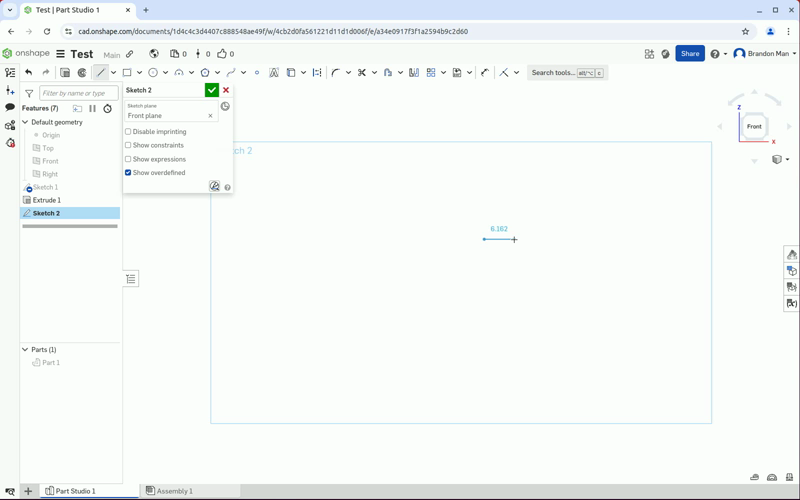
mouse_move(528, 239)
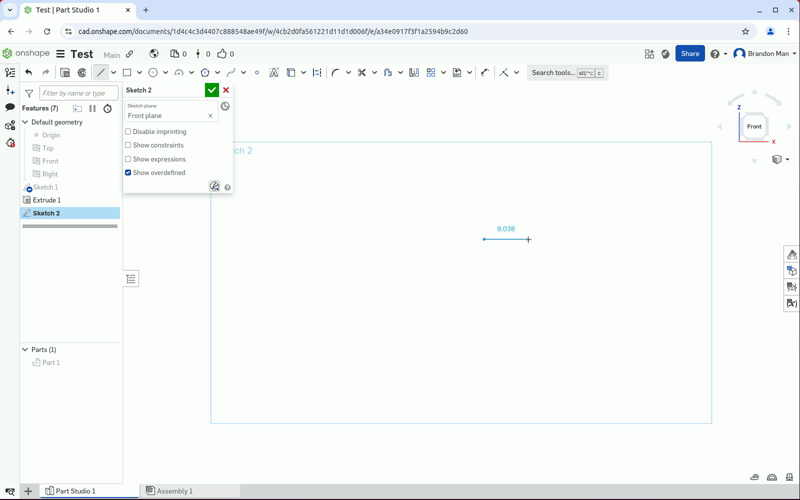
click(528, 239)
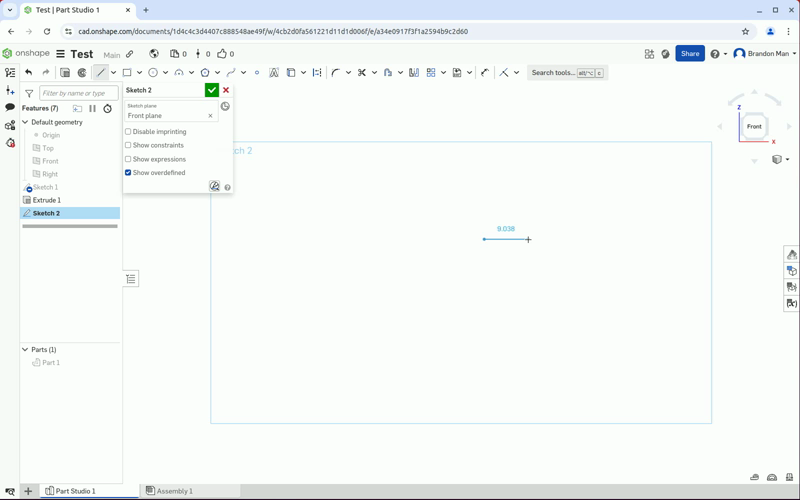
key_up(shift)
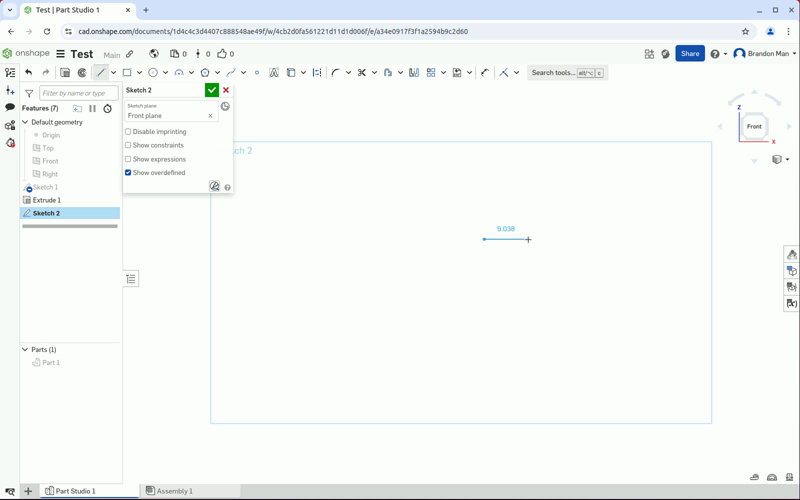
key_down(shift)
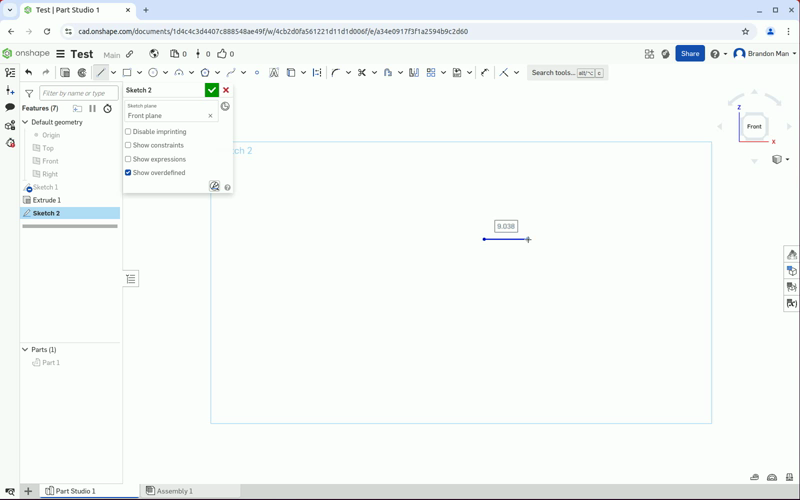
mouse_move(558, 239)
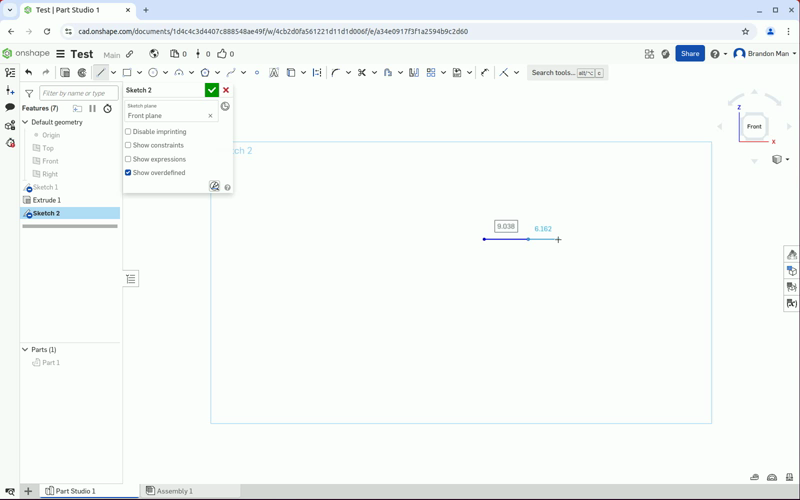
mouse_move(528, 195)
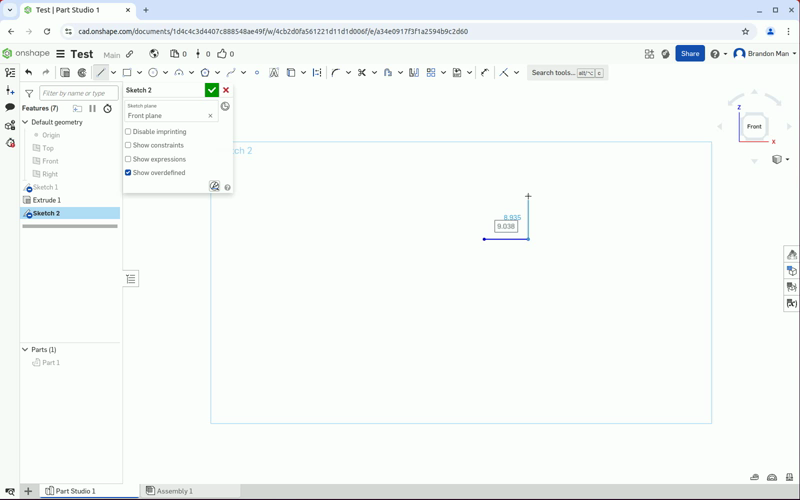
click(528, 195)
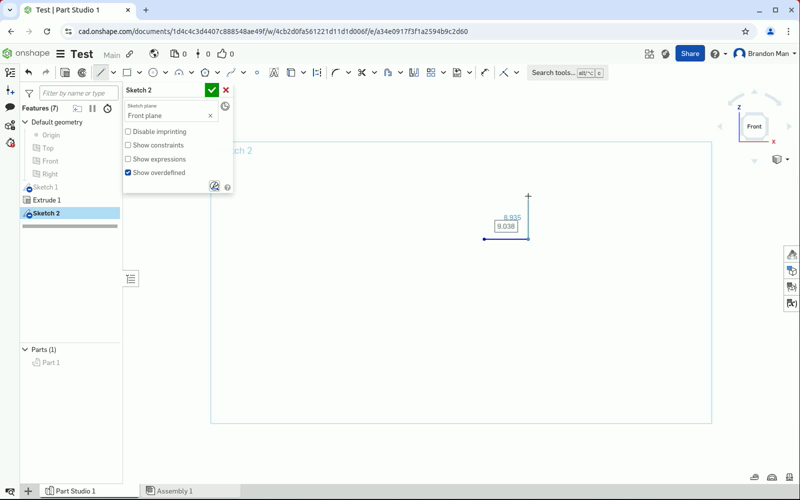
key_up(shift)
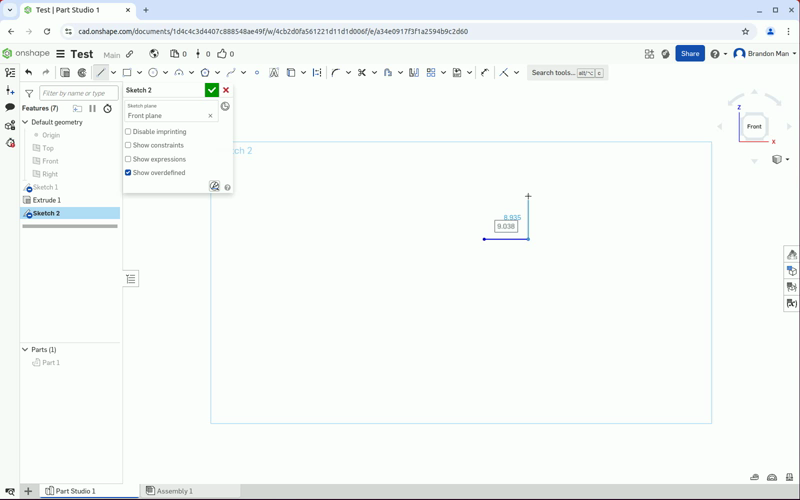
key_down(shift)
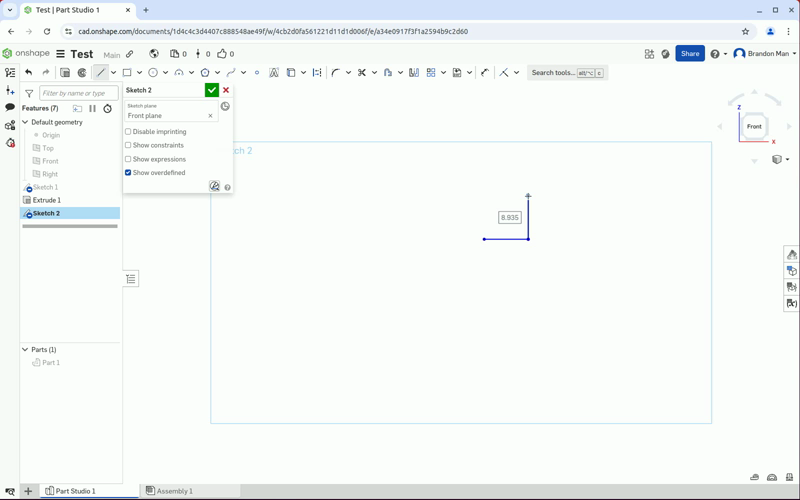
mouse_move(558, 195)
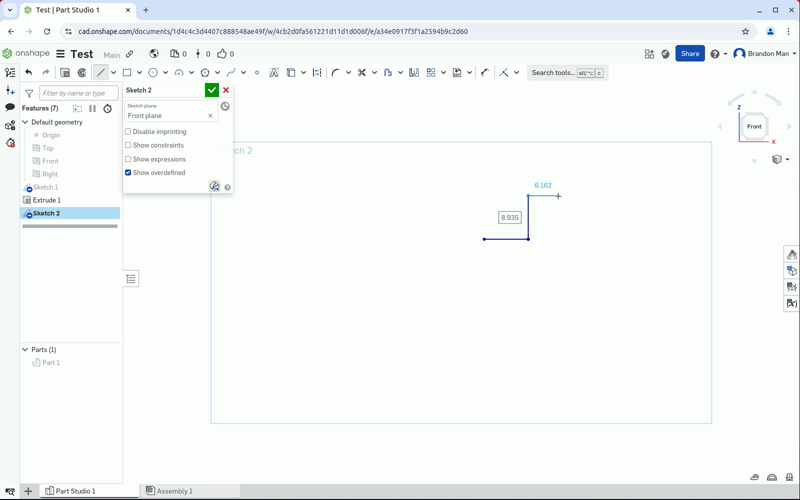
mouse_move(484, 195)
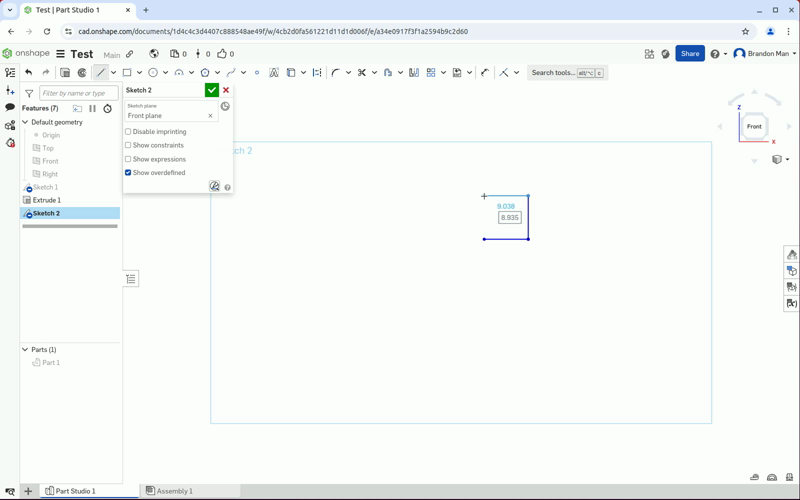
click(484, 195)
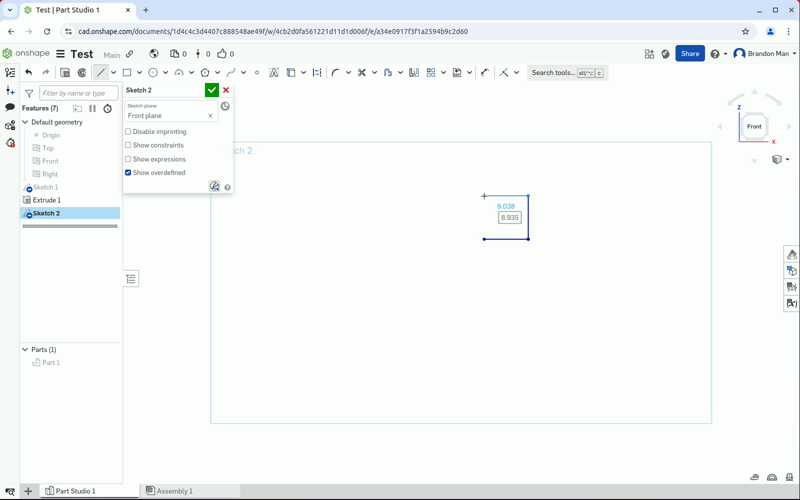
key_up(shift)
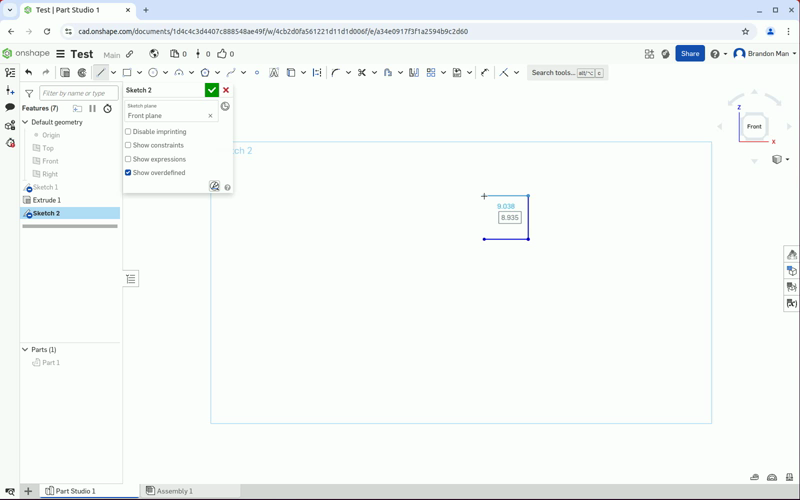
mouse_move(514, 195)
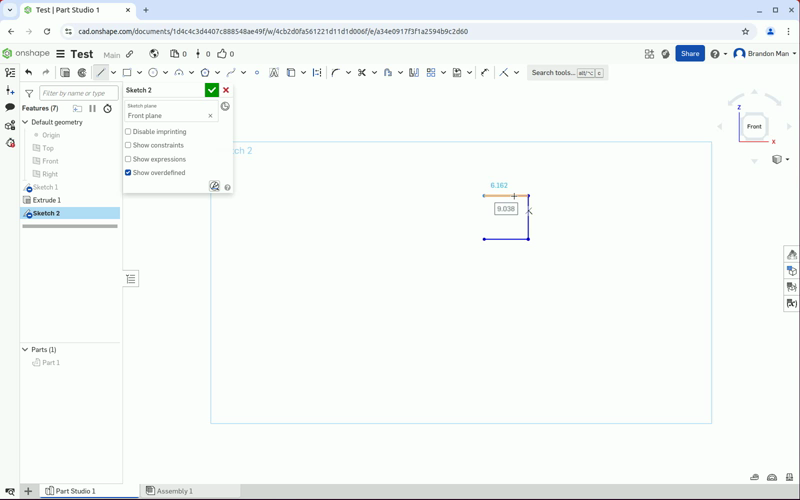
key_down(shift)
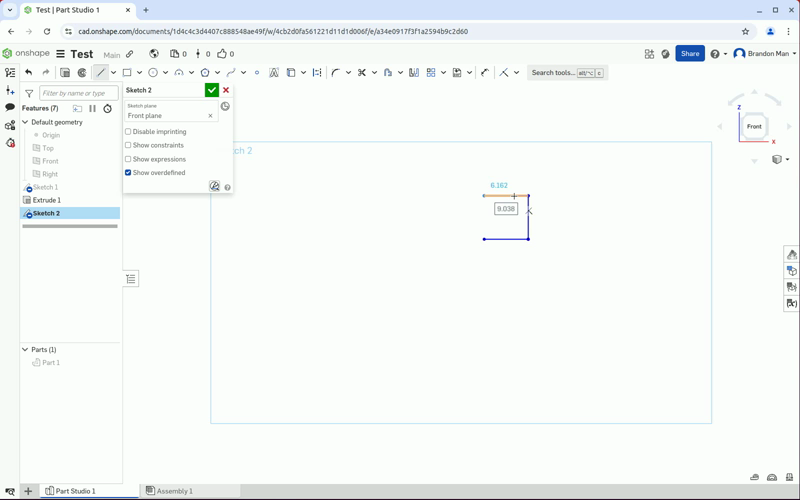
mouse_move(484, 239)
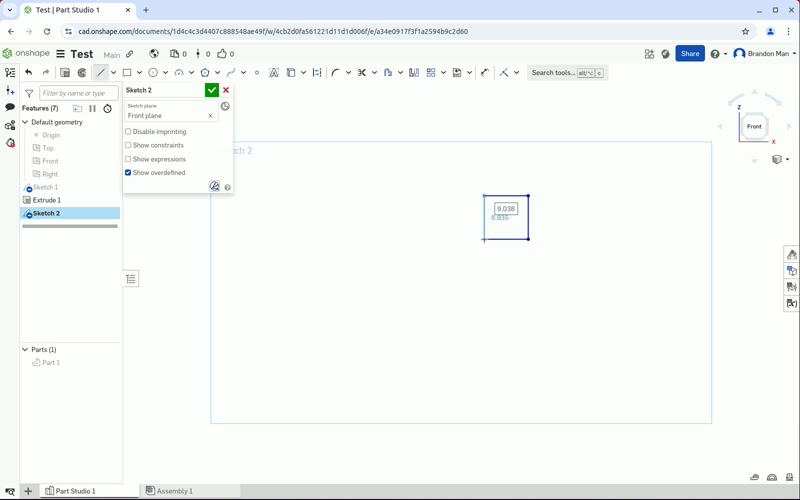
key_up(shift)
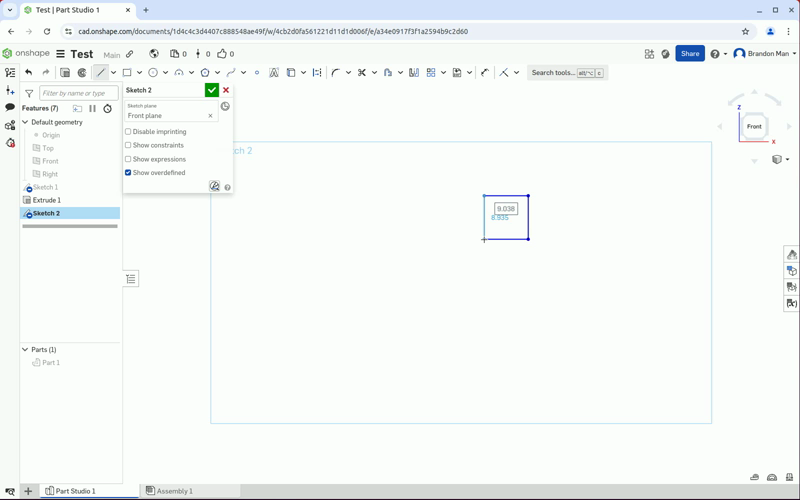
click(484, 239)
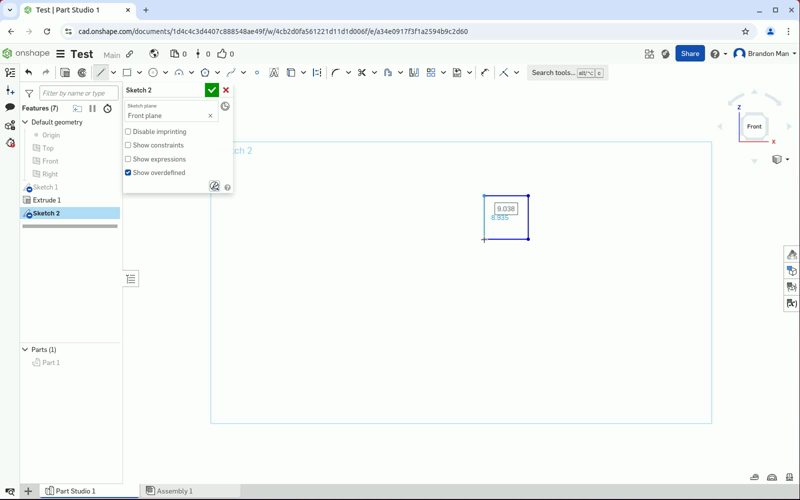
key(esc)
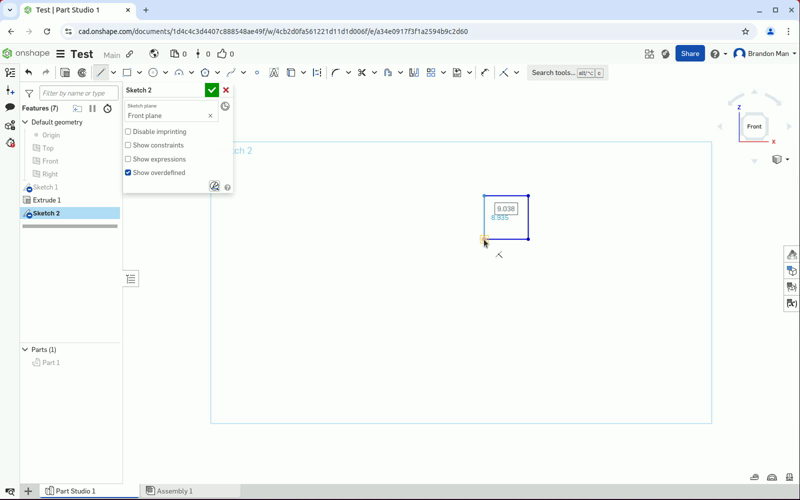
mouse_move(496, 201)
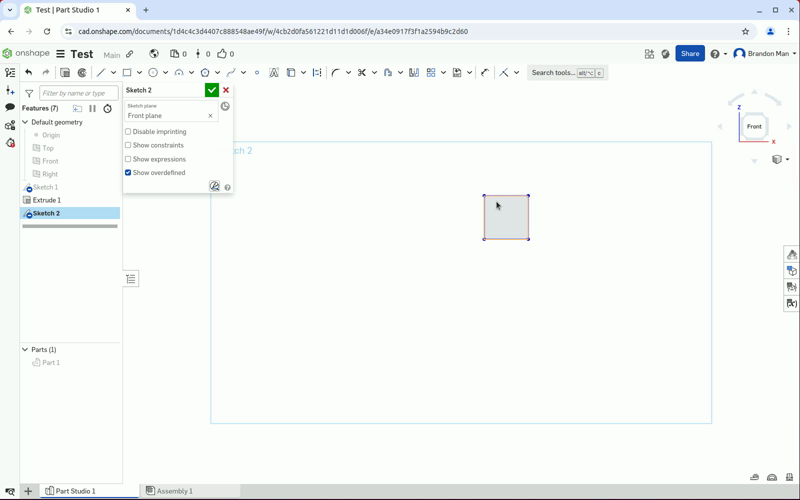
click(496, 201)
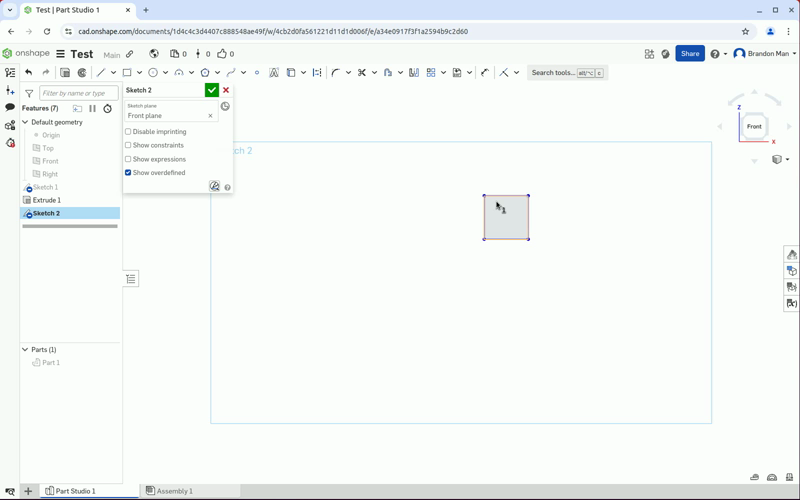
mouse_move(73, 352)
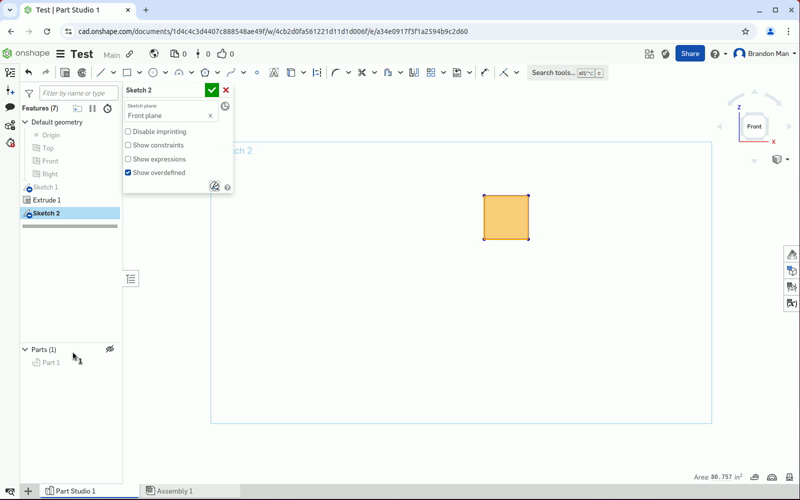
key(shift+y)
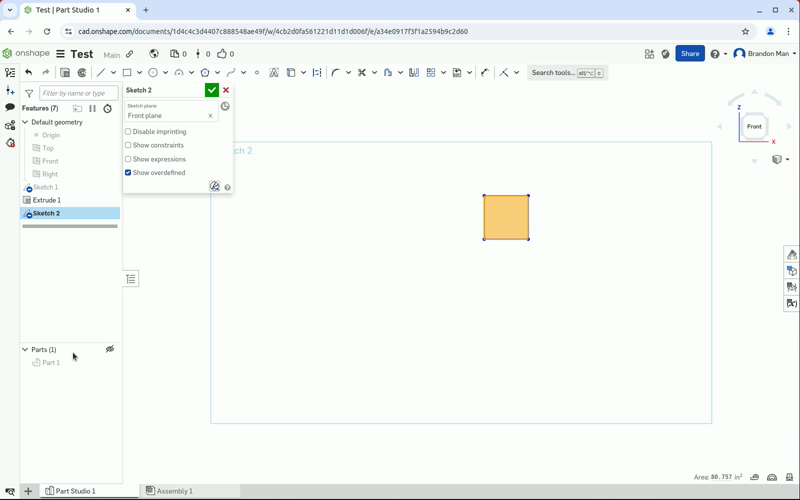
key(shift+e)
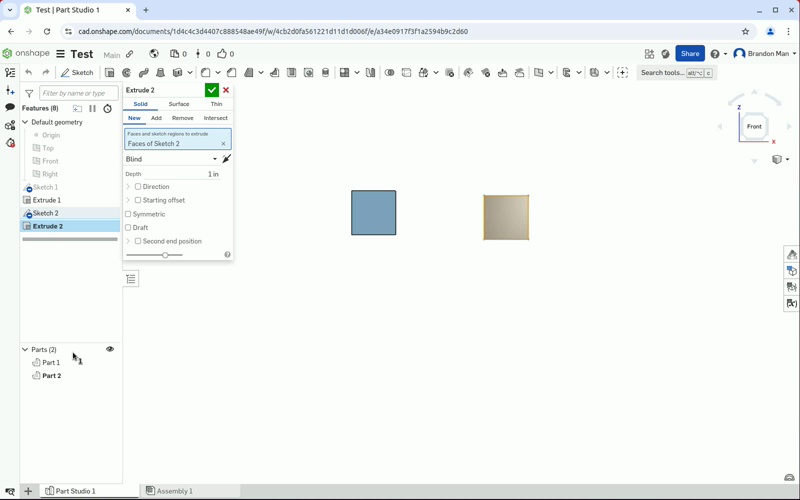
mouse_move(143, 106)
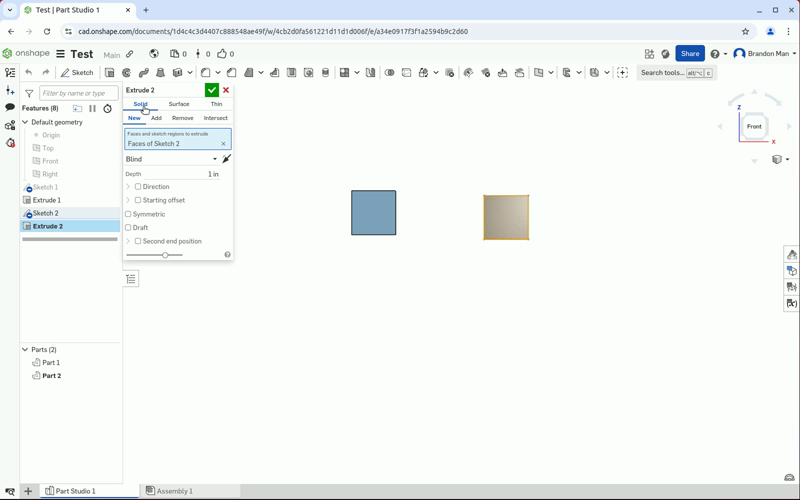
click(143, 106)
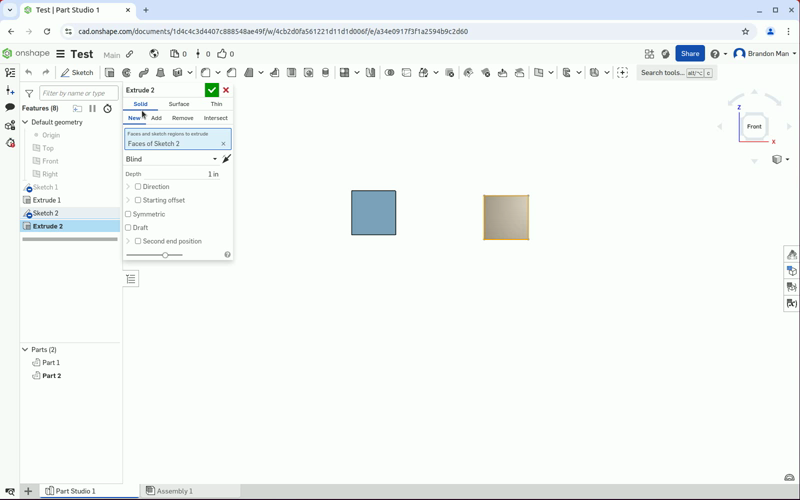
mouse_move(137, 120)
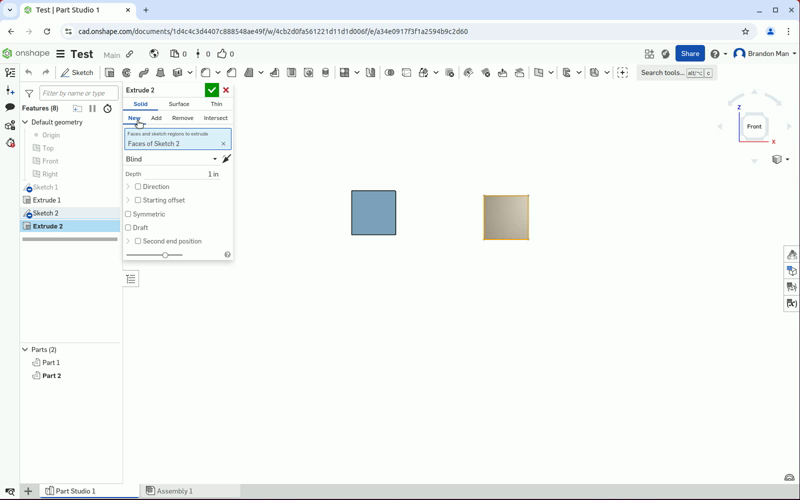
click(137, 120)
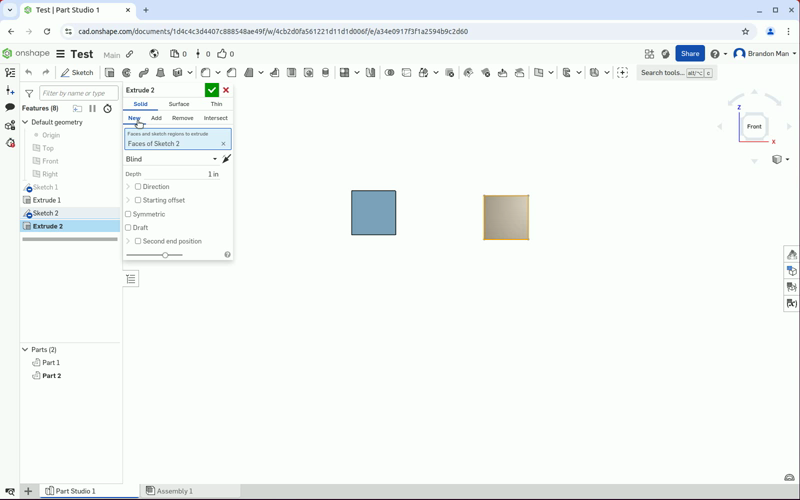
key(tab, 4)
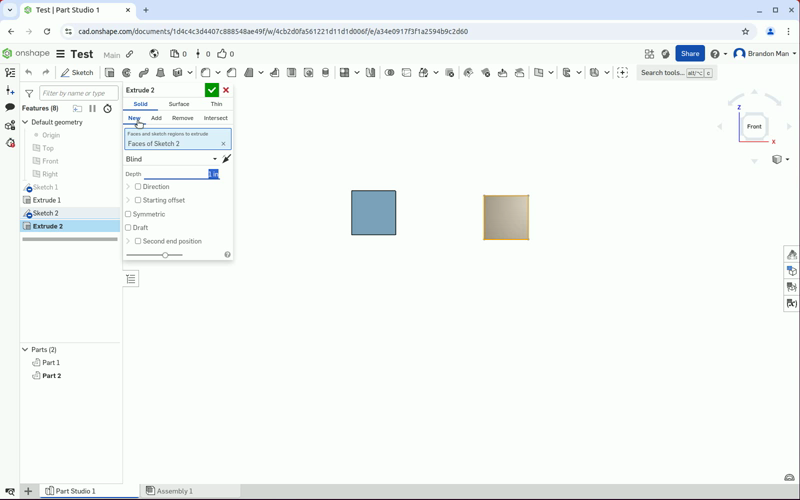
text(8.906)
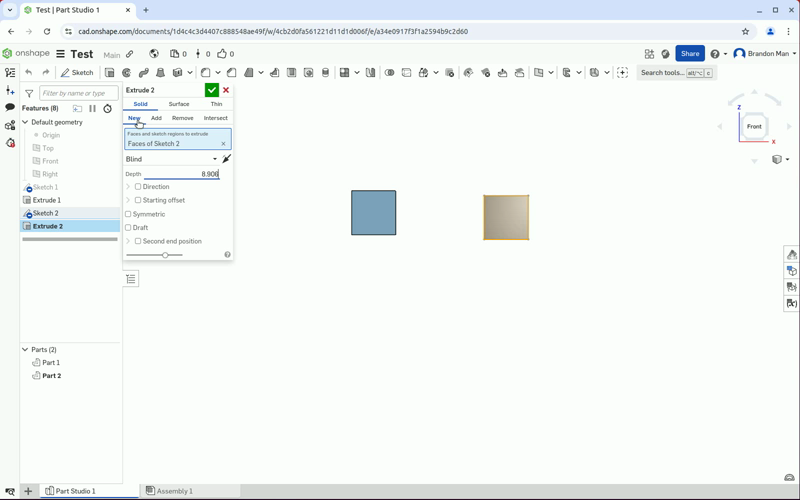
key(enter)
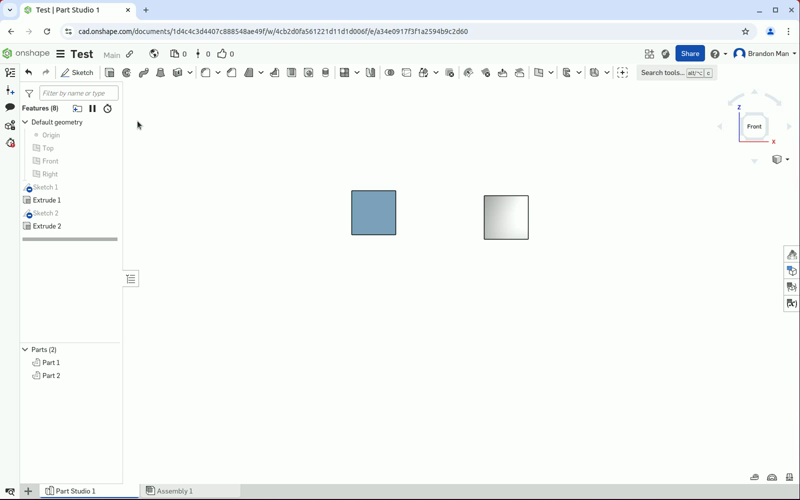
key(shift+h)
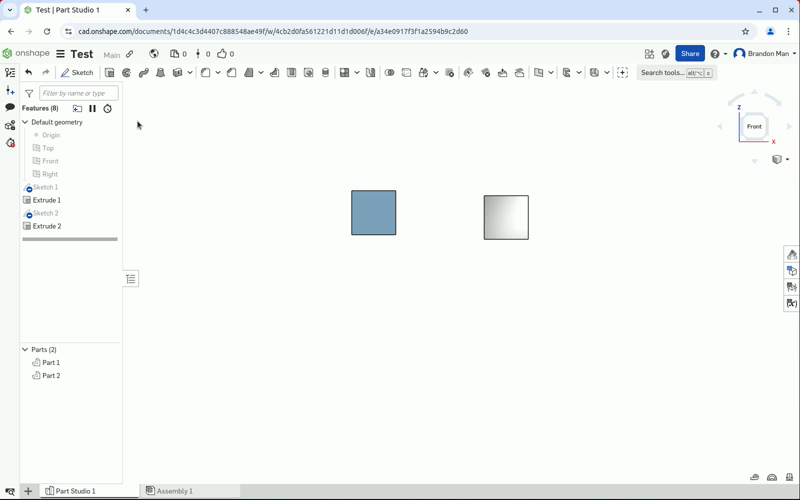
key(shift+h)
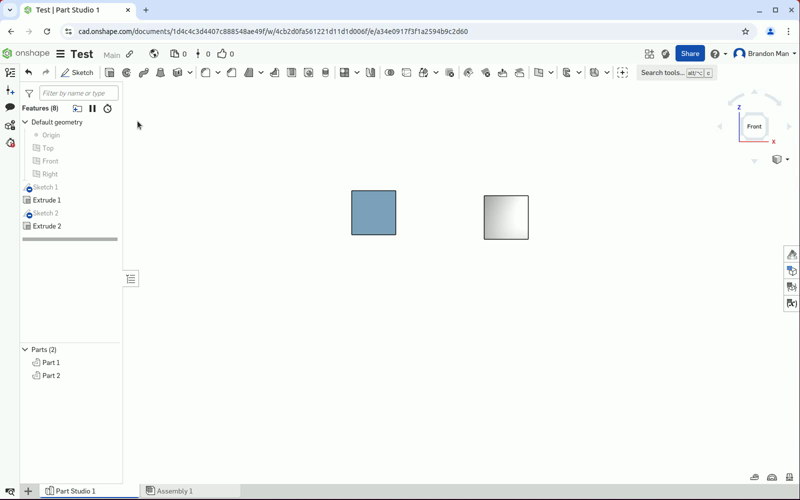
mouse_move(73, 189)
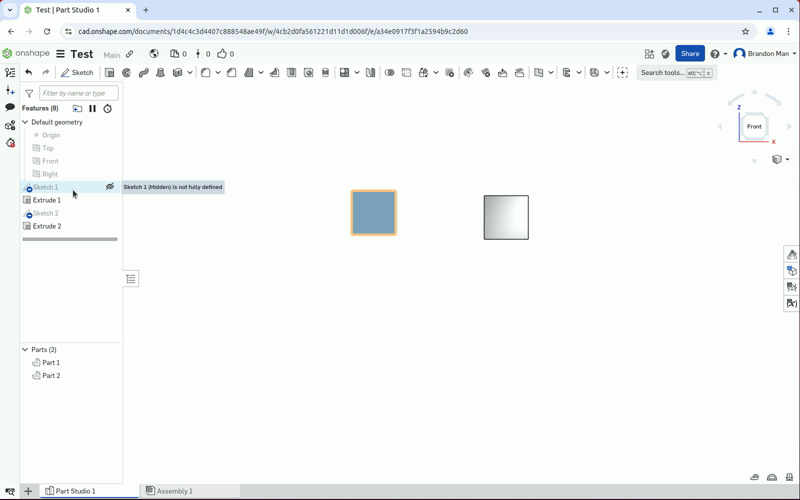
click(73, 189)
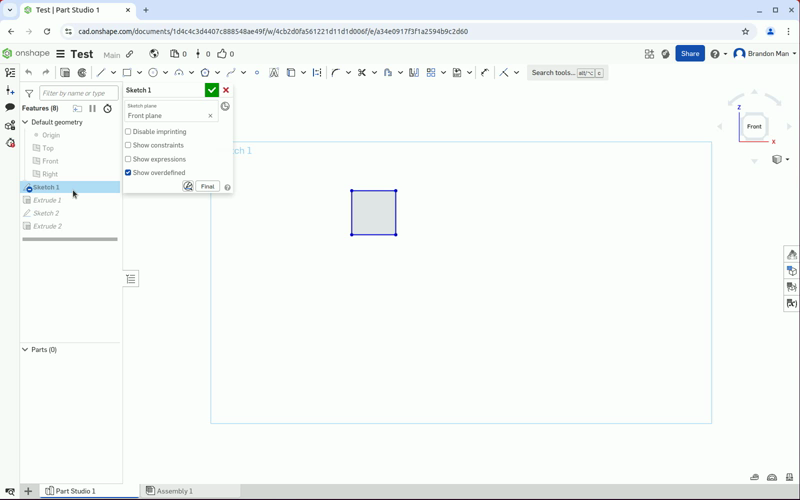
mouse_move(229, 92)
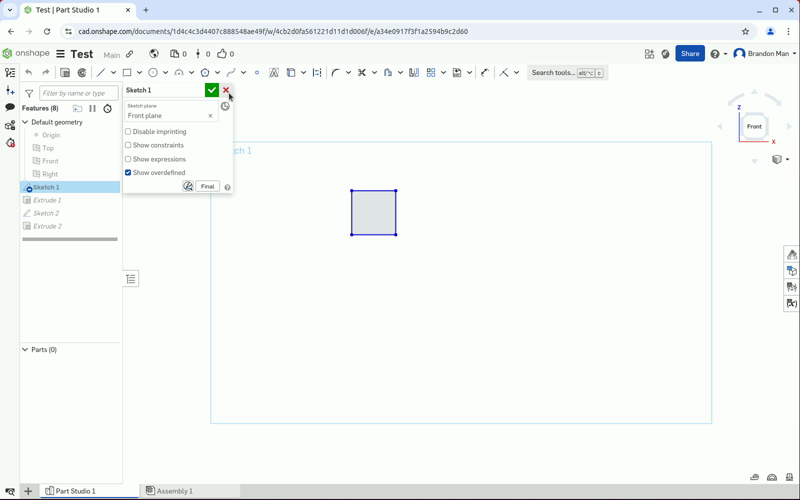
click(229, 92)
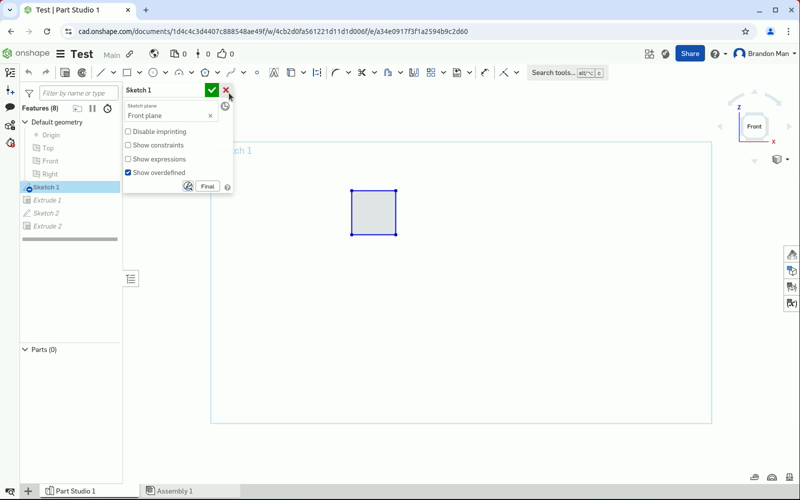
key(shift+s)
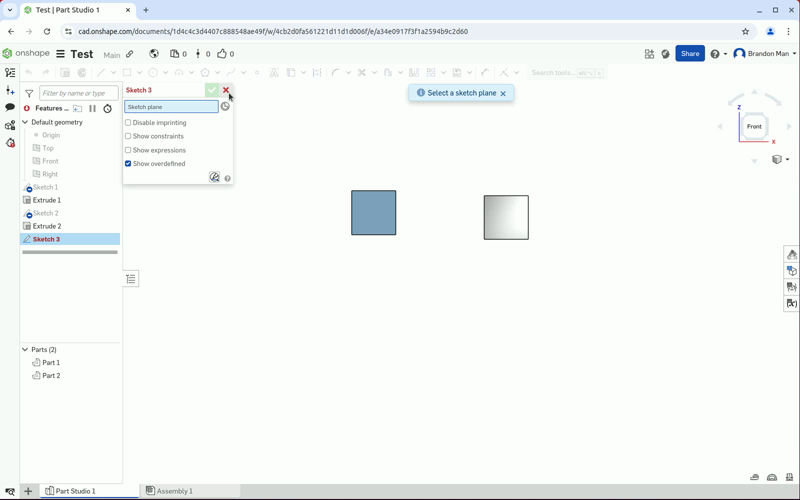
mouse_move(73, 163)
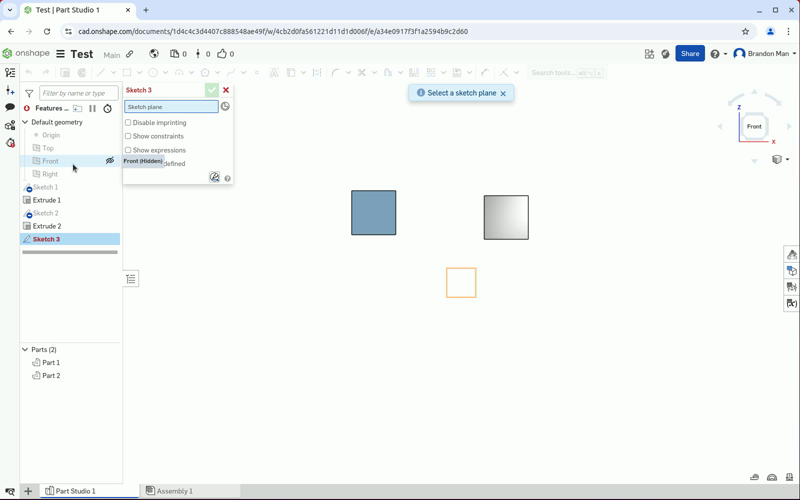
click(73, 163)
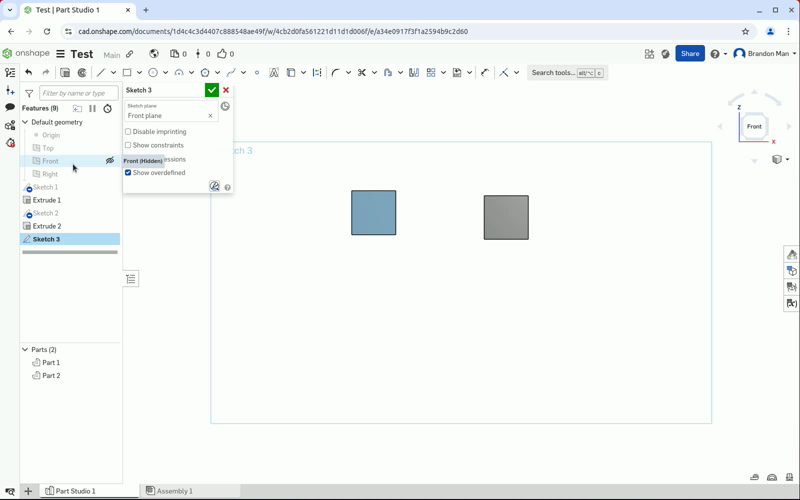
mouse_move(73, 352)
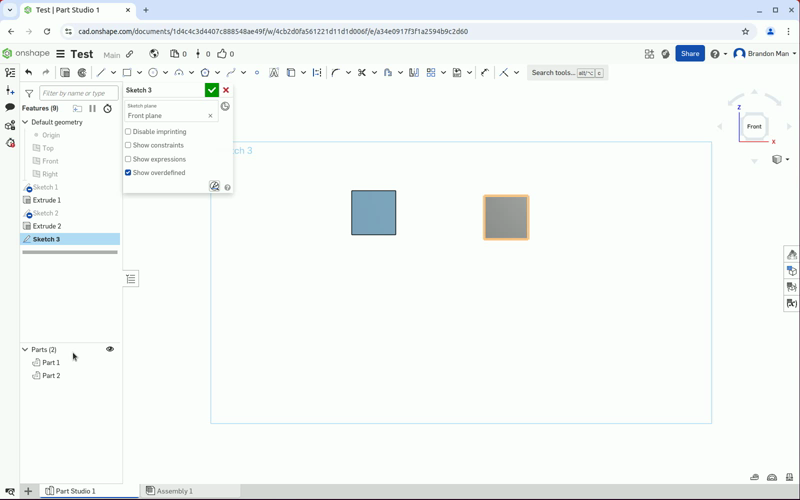
key(y)
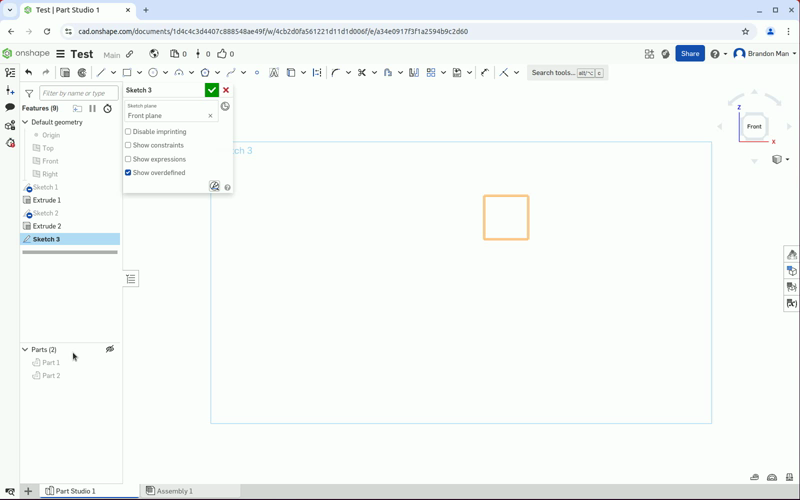
key(l)
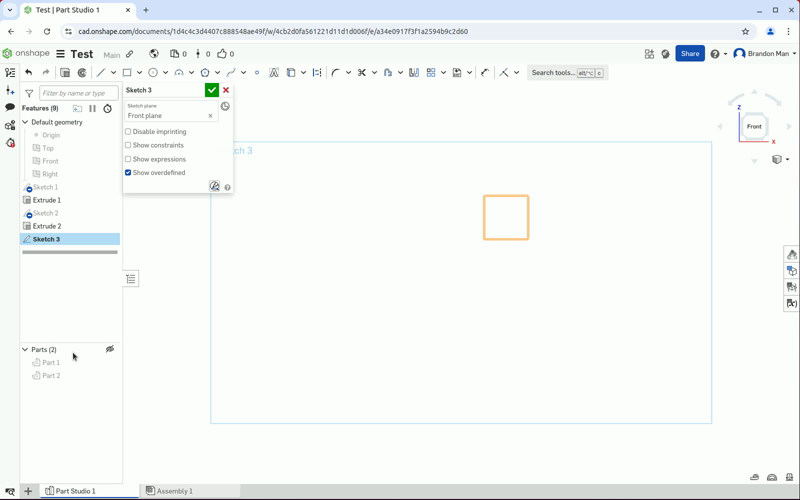
key_down(shift)
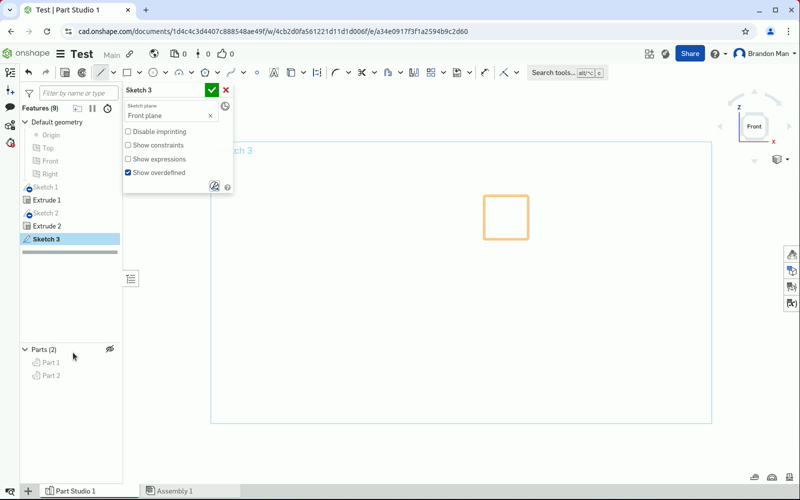
mouse_move(348, 368)
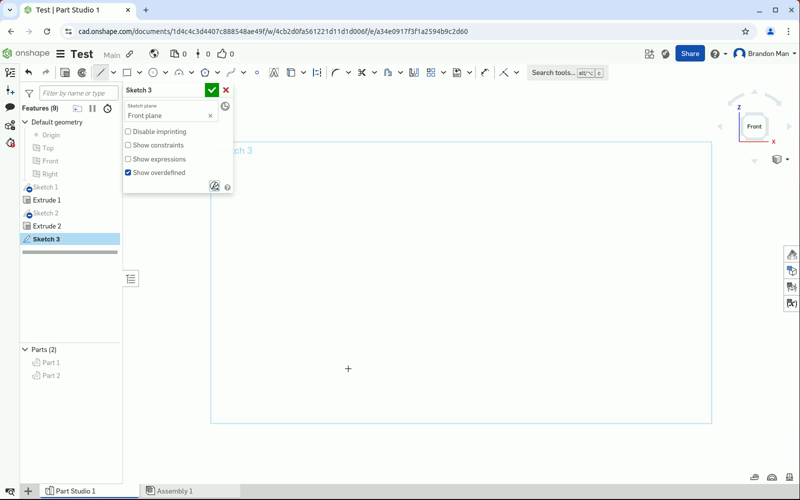
click(348, 368)
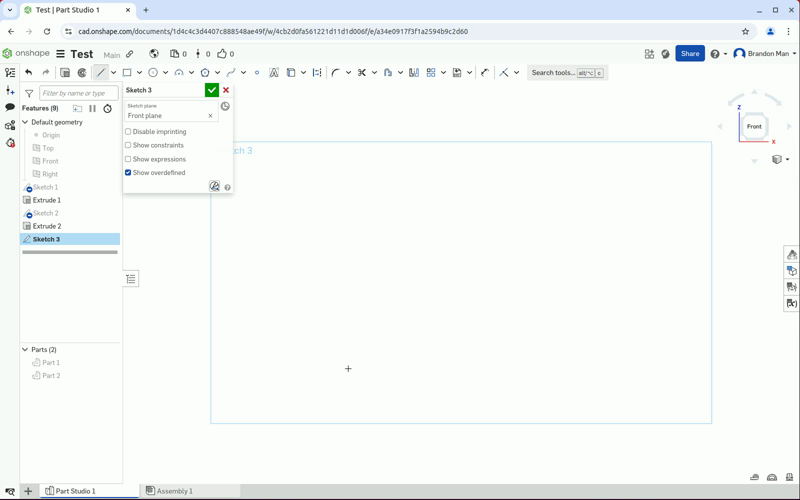
key_up(shift)
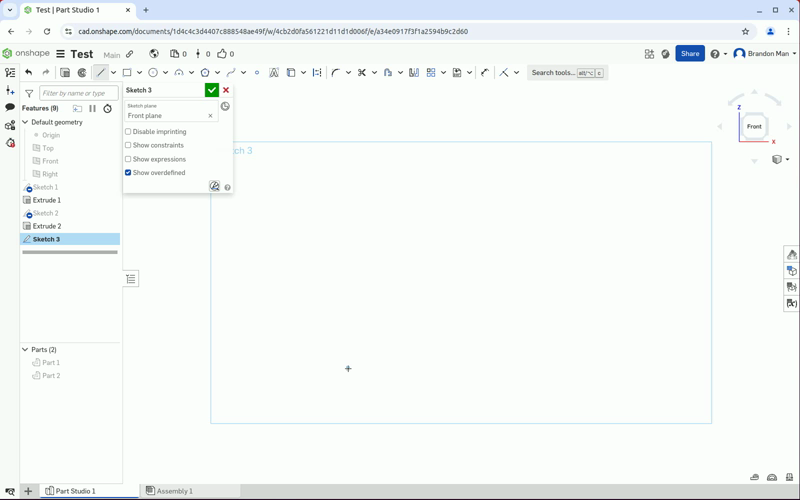
key_down(shift)
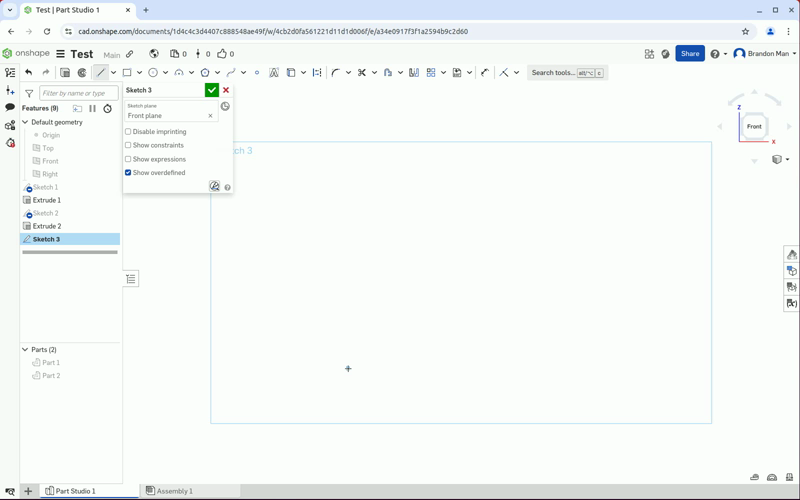
mouse_move(378, 368)
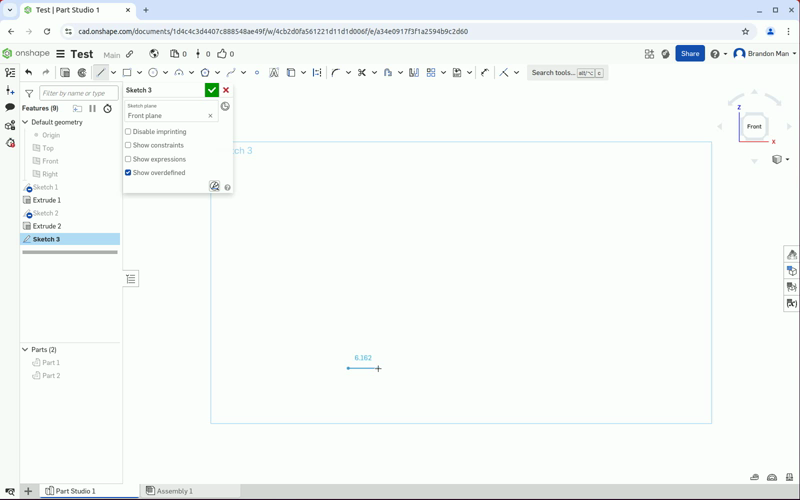
mouse_move(392, 368)
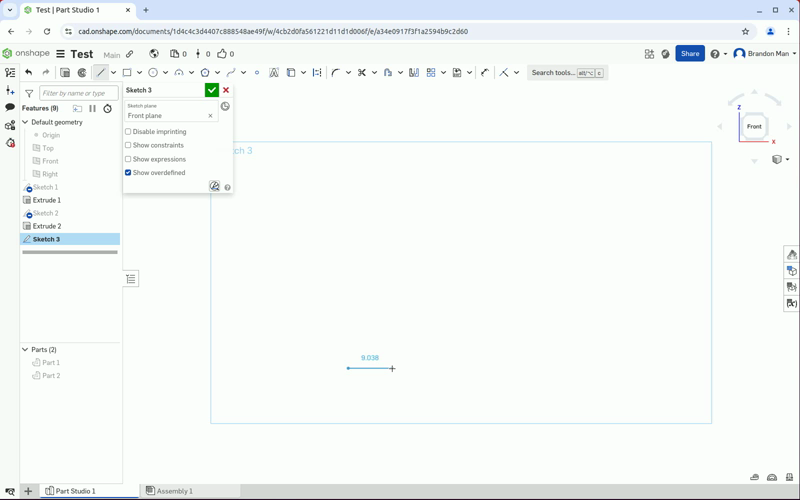
click(392, 368)
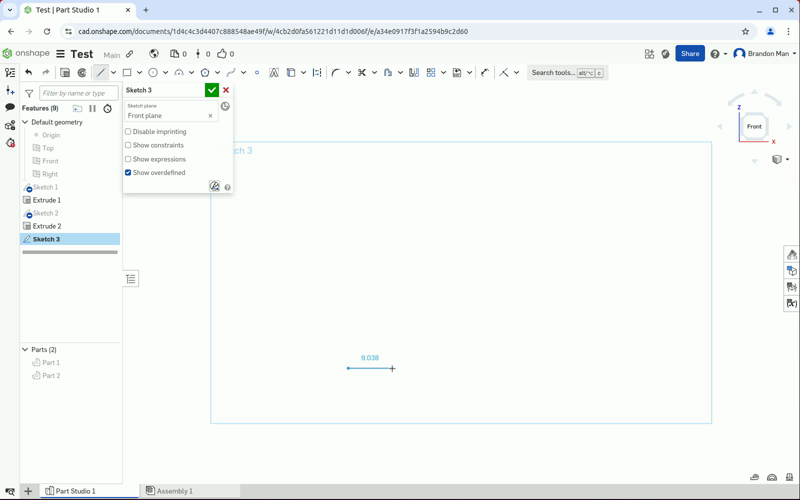
key_up(shift)
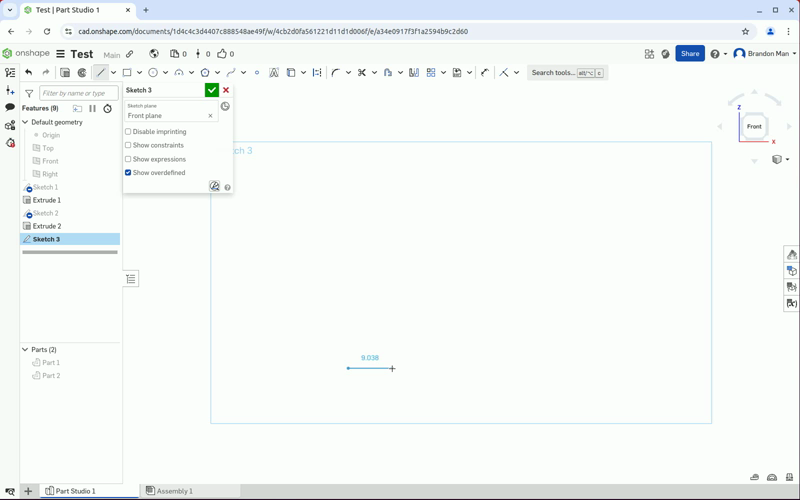
key_down(shift)
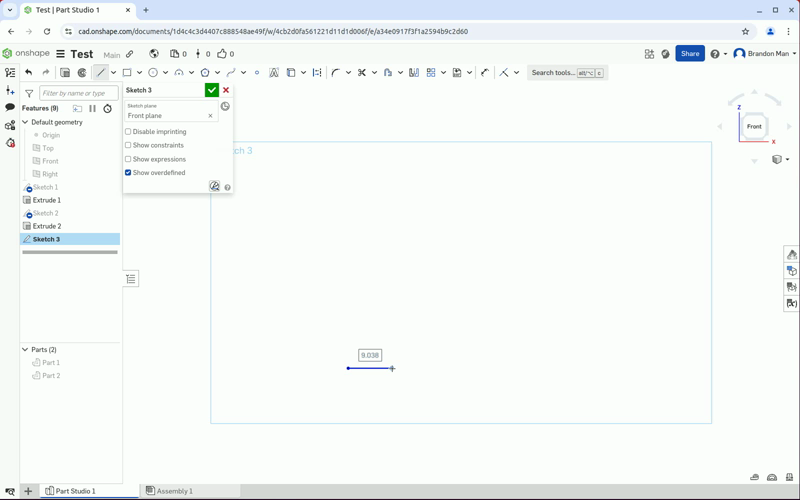
mouse_move(422, 368)
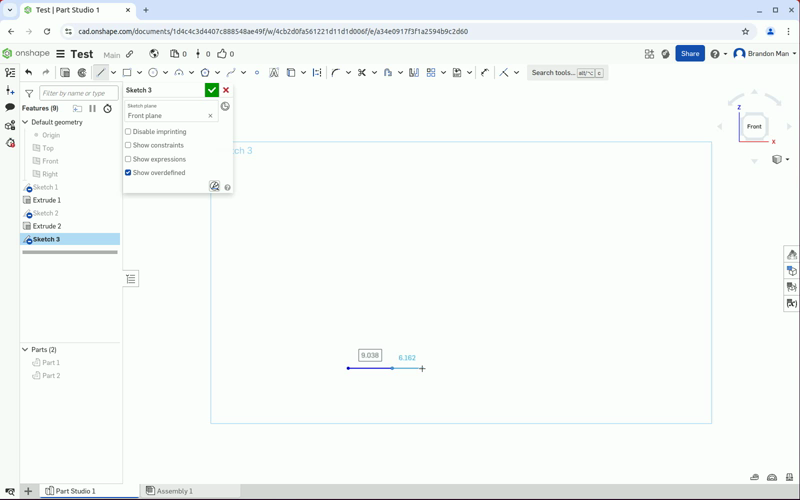
mouse_move(392, 324)
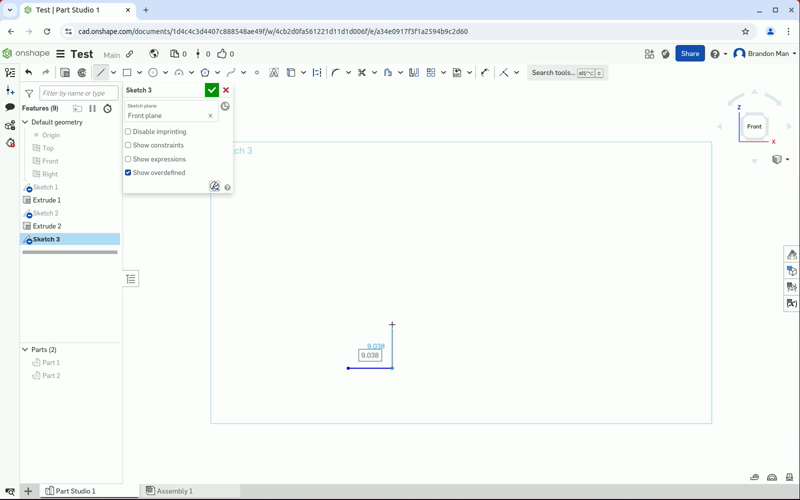
click(392, 324)
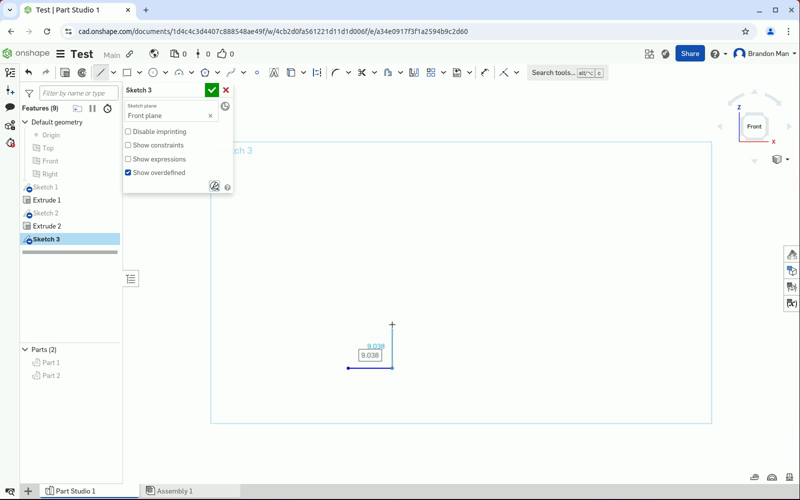
key_up(shift)
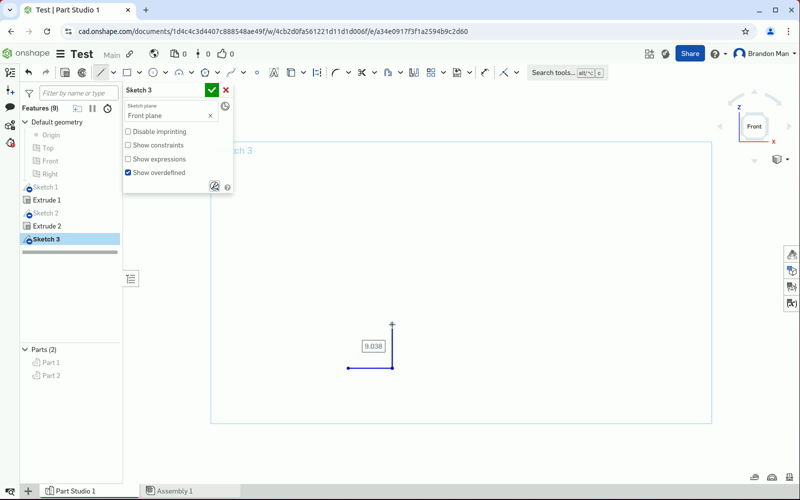
key_down(shift)
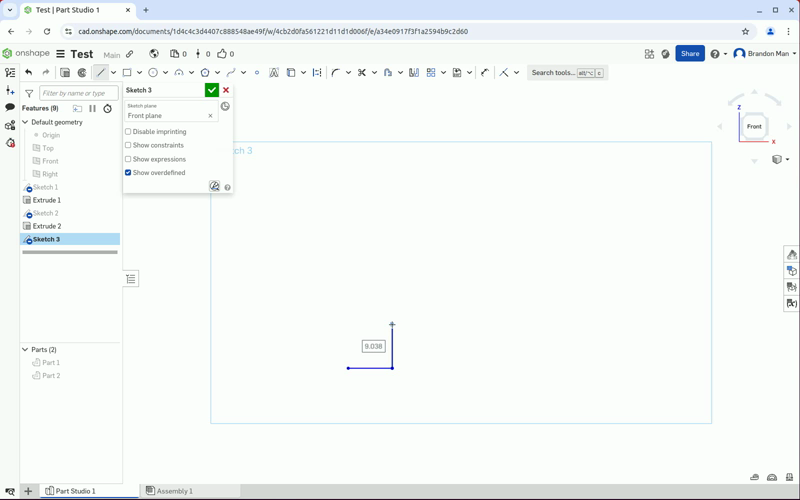
mouse_move(422, 324)
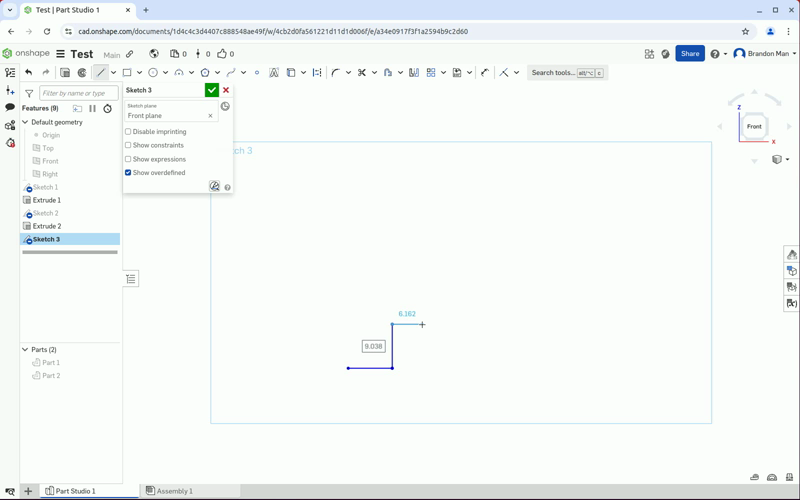
mouse_move(348, 324)
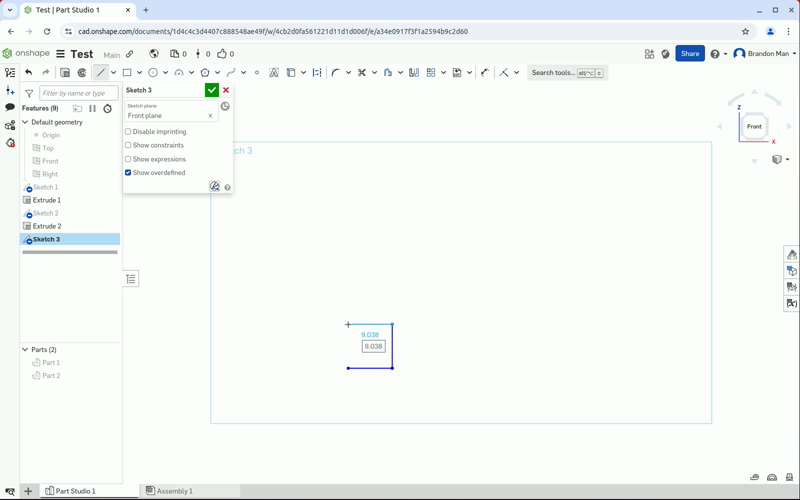
click(348, 324)
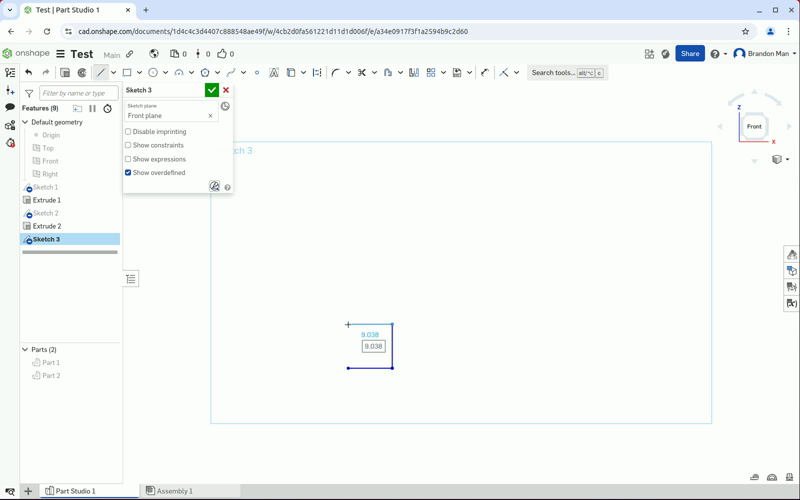
key_up(shift)
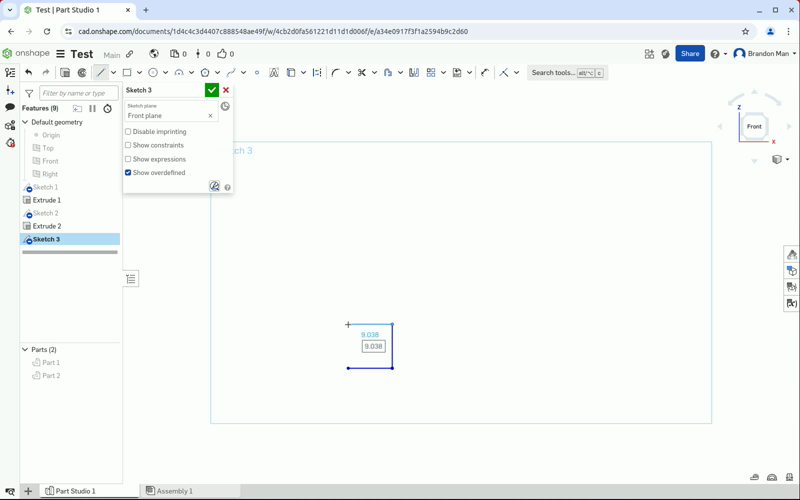
mouse_move(378, 324)
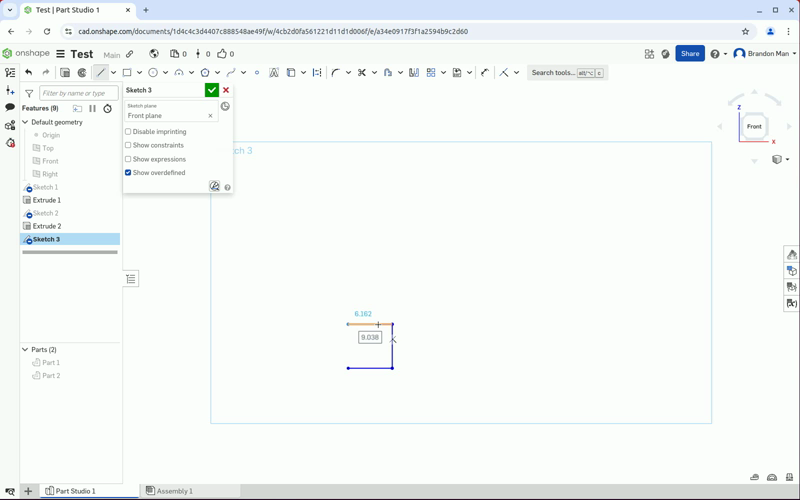
key_down(shift)
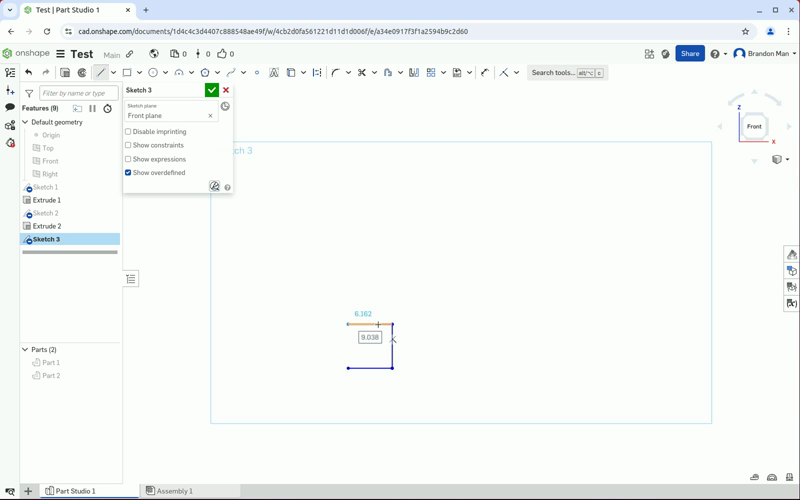
mouse_move(348, 368)
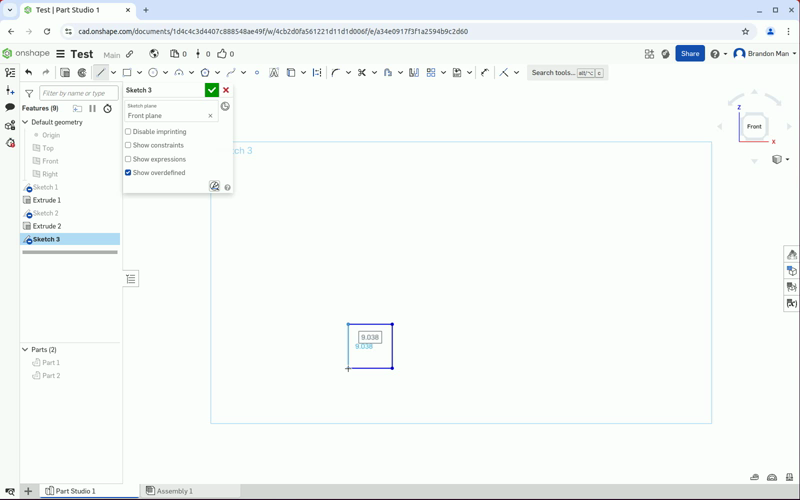
key_up(shift)
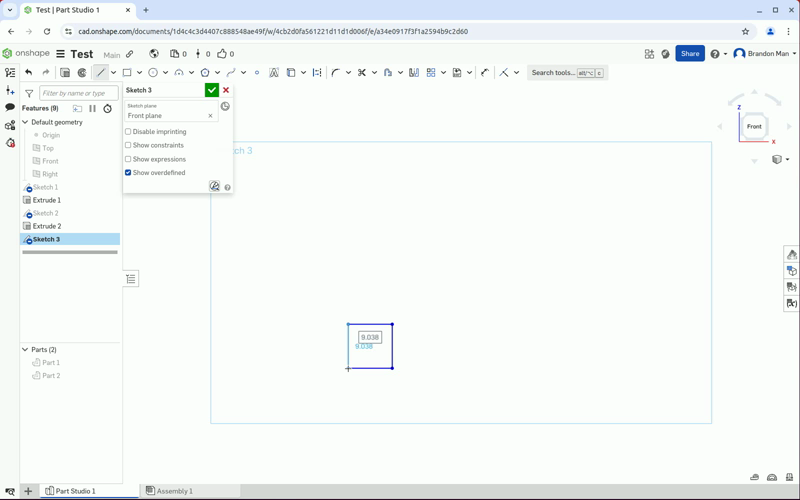
click(348, 368)
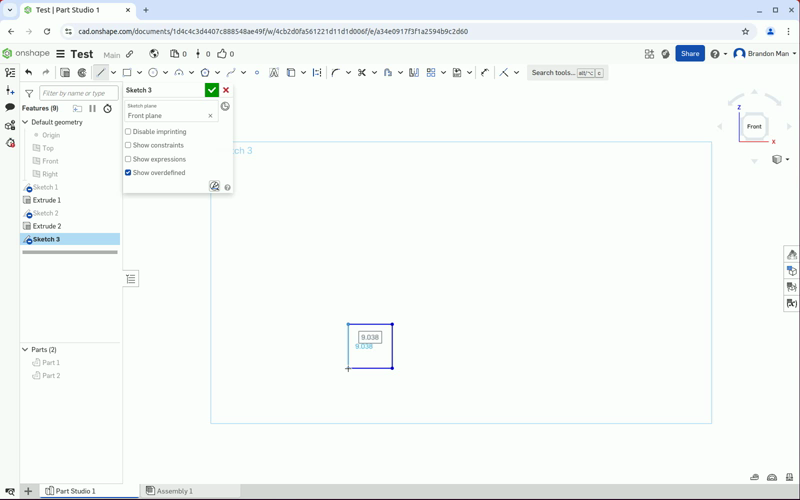
key(esc)
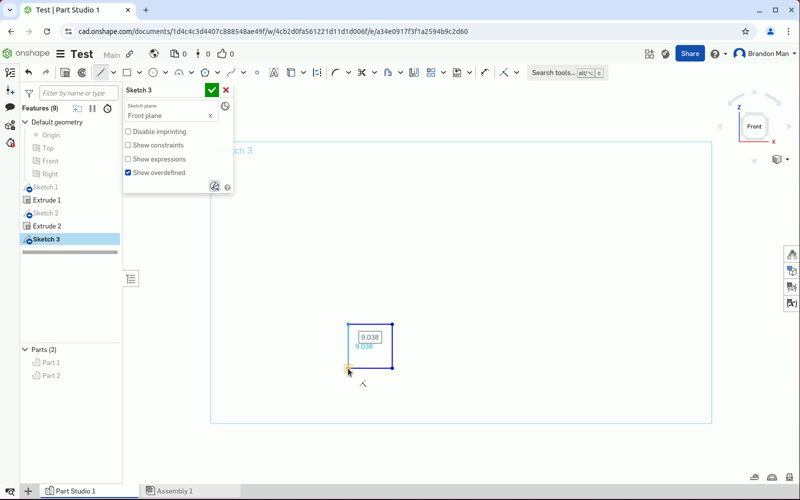
mouse_move(377, 336)
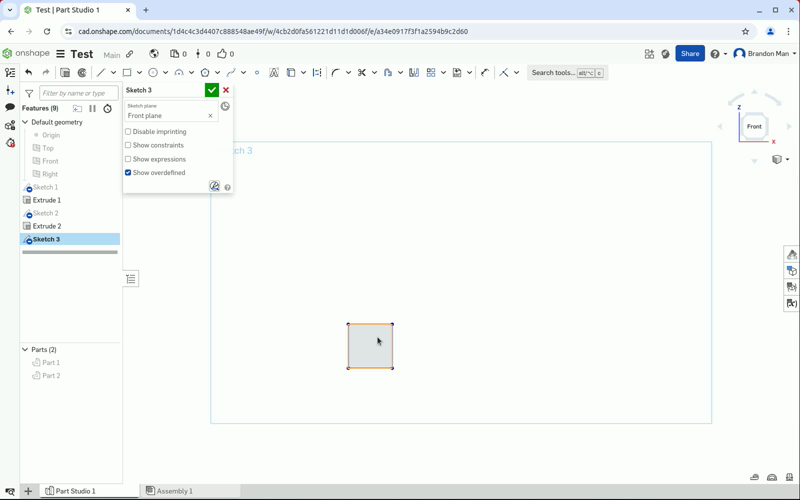
click(377, 336)
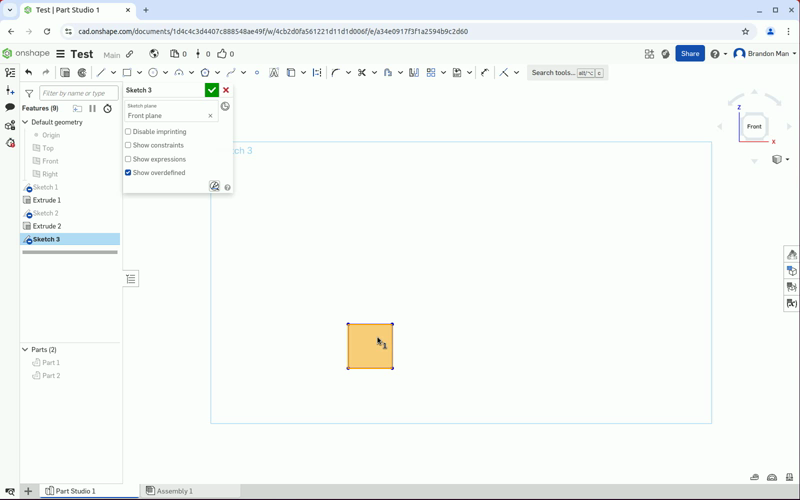
mouse_move(73, 352)
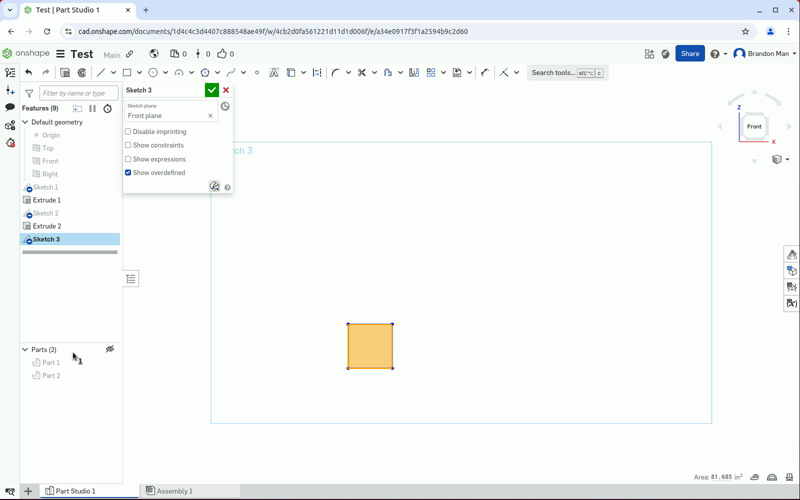
key(shift+y)
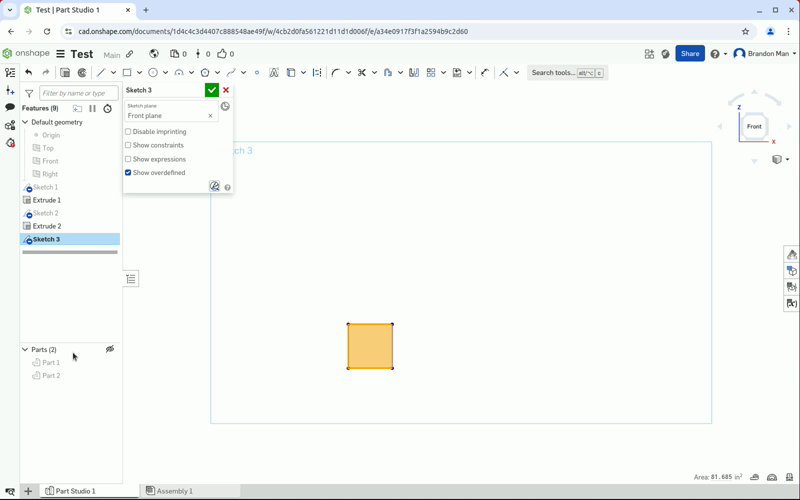
key(shift+e)
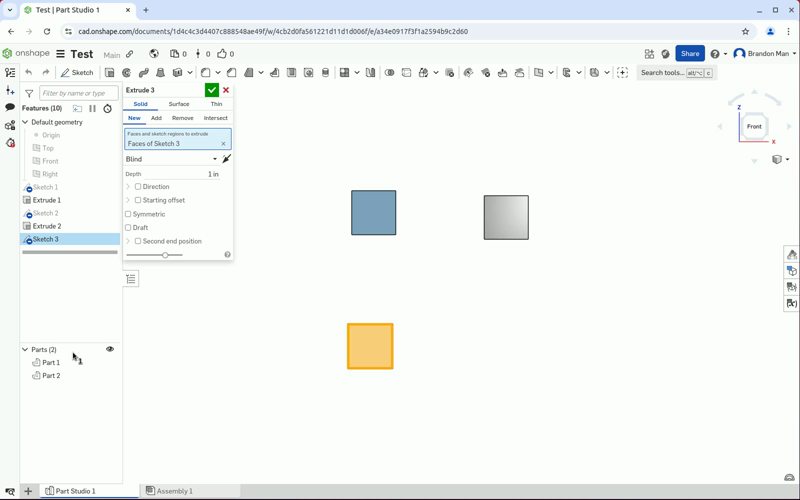
mouse_move(143, 106)
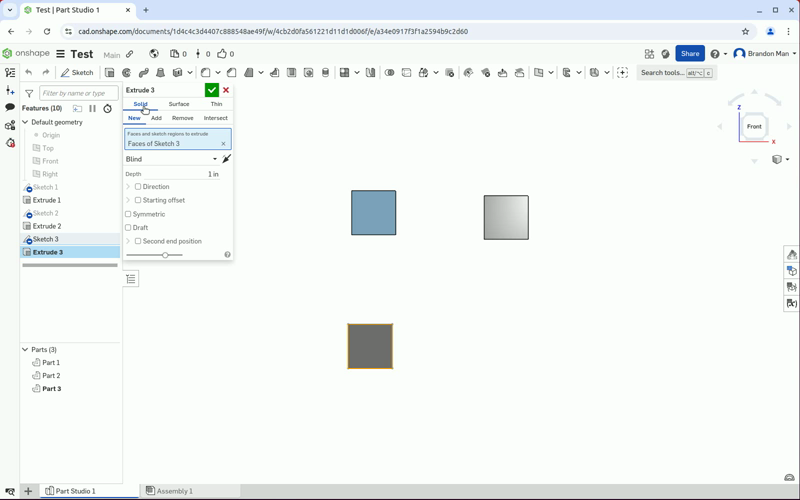
click(143, 106)
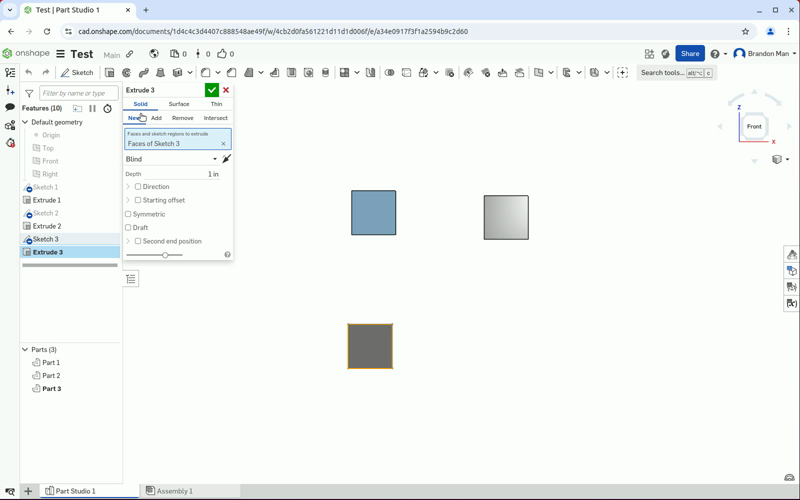
mouse_move(137, 120)
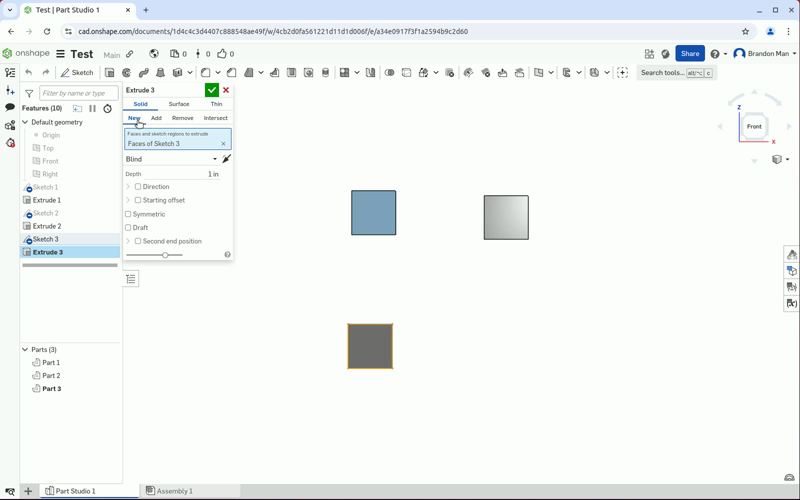
click(137, 120)
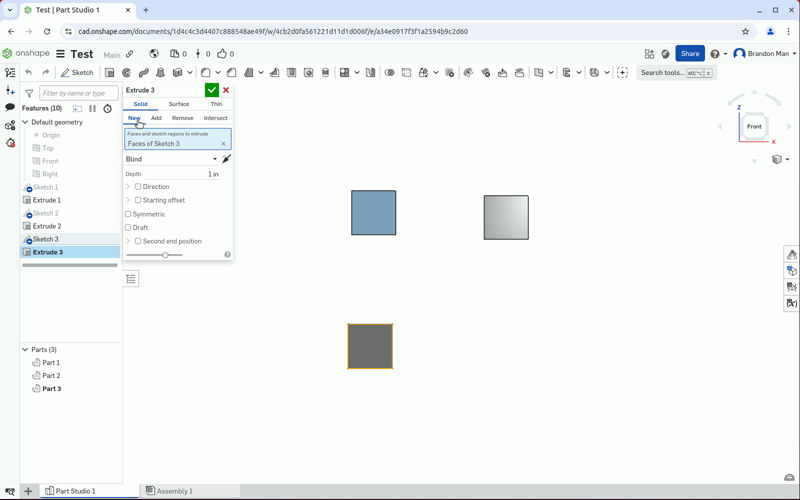
key(tab, 4)
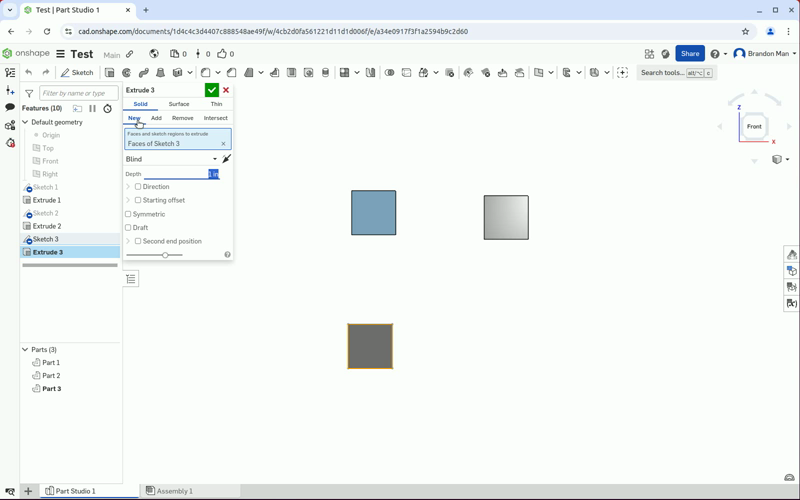
text(8.906)
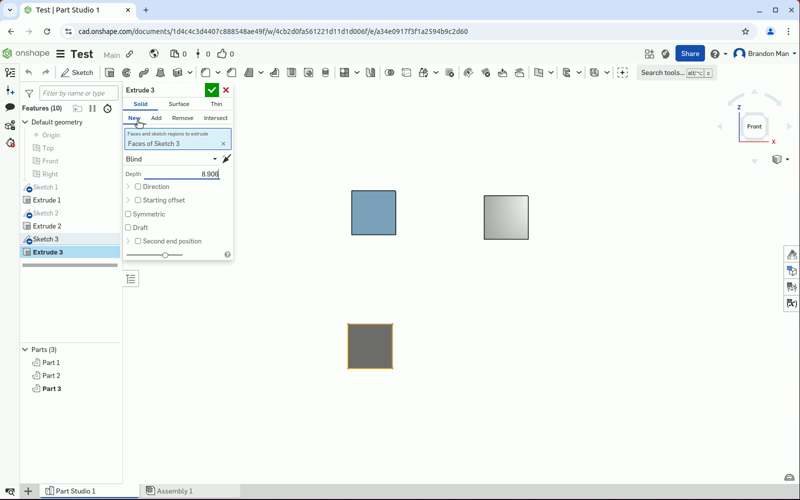
key(enter)
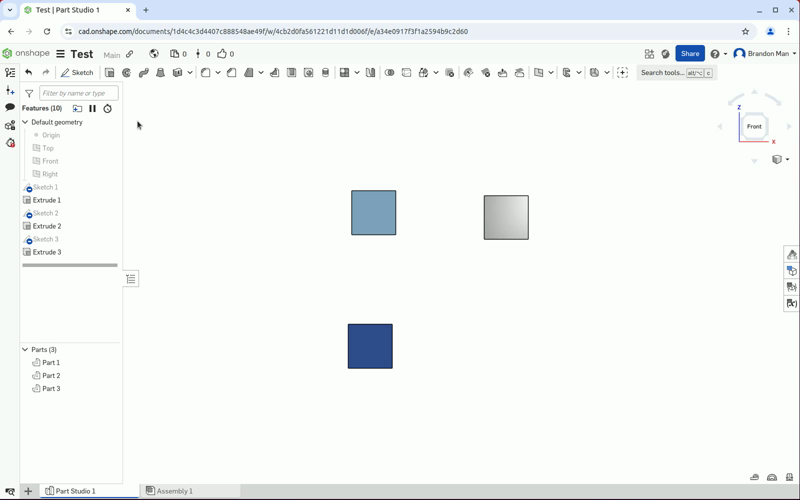
key(shift+h)
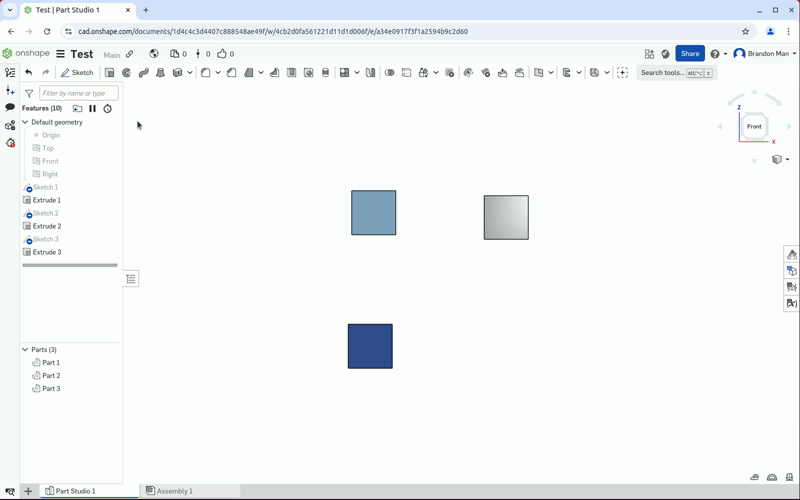
key(shift+h)
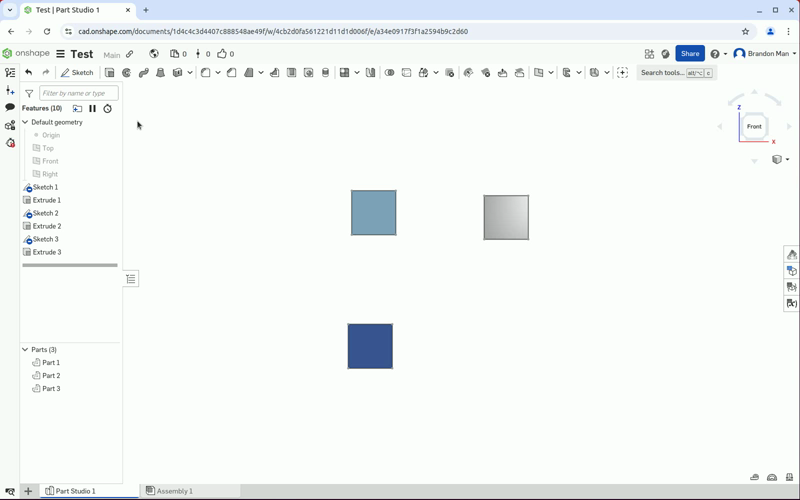
key(shift+7)
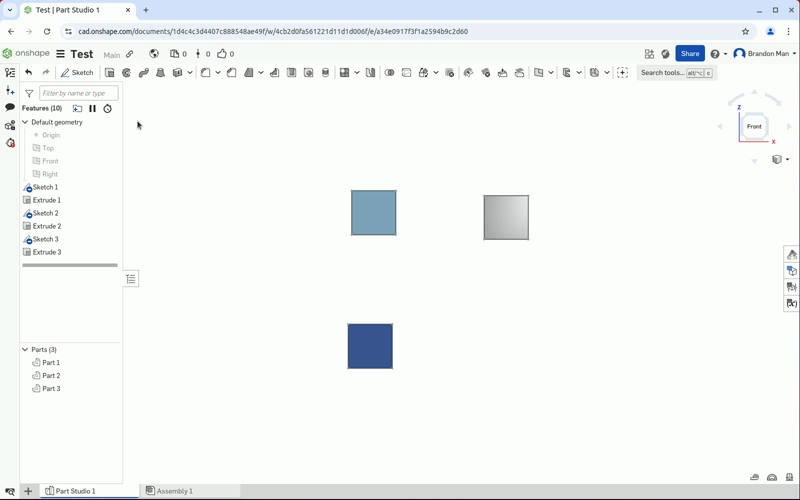
key(left, 2)
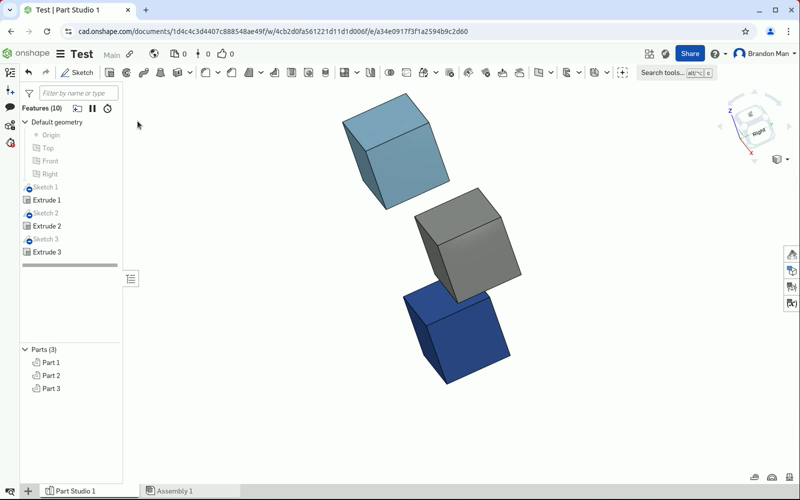
key(down, 2)
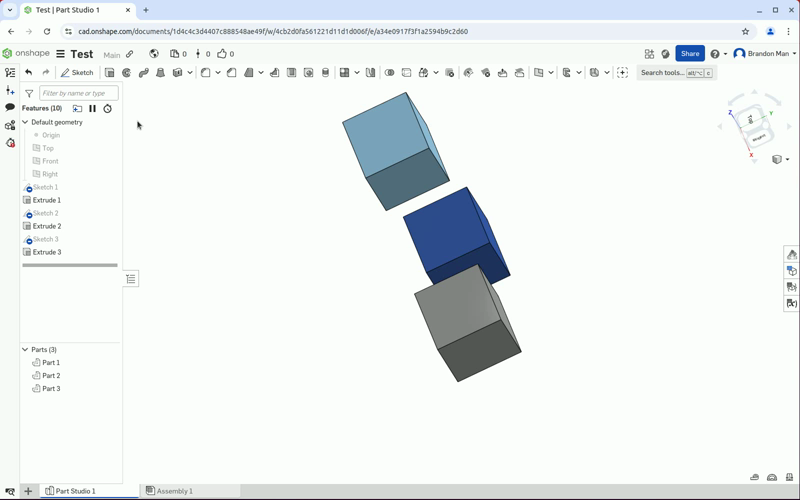
key(up, 2)
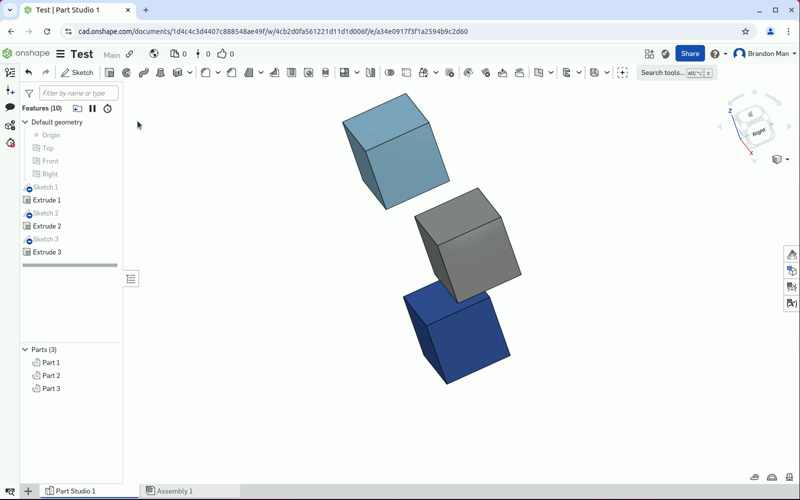
key(right, 2)
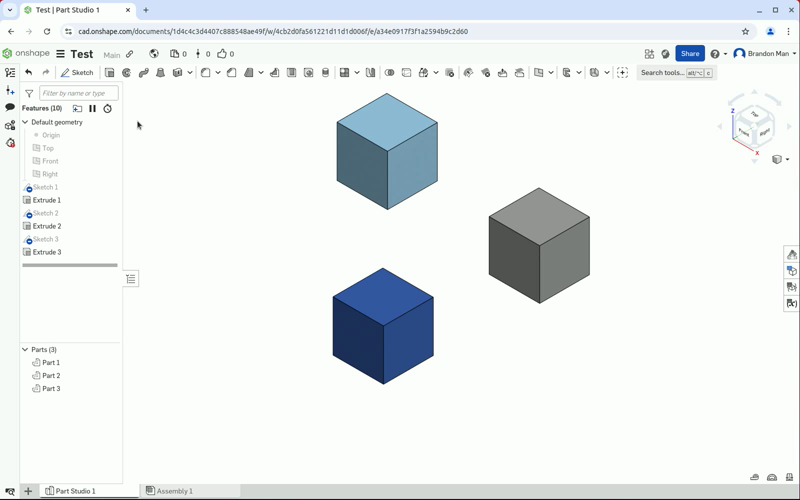
mouse_move(73, 189)
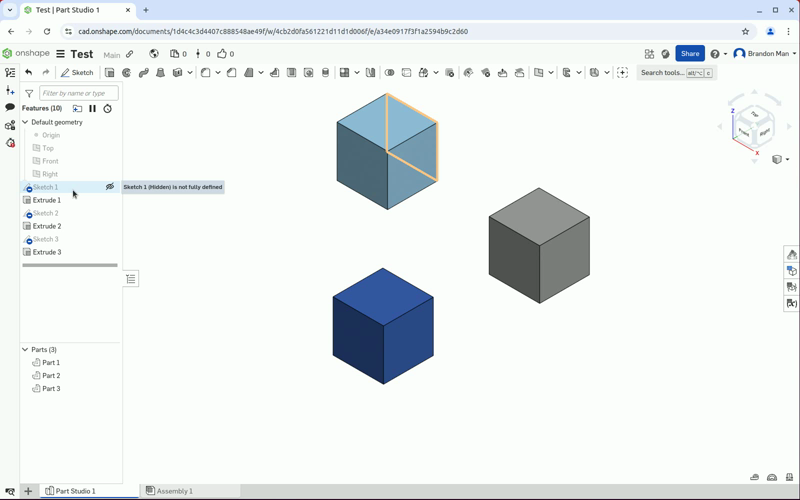
click(73, 189)